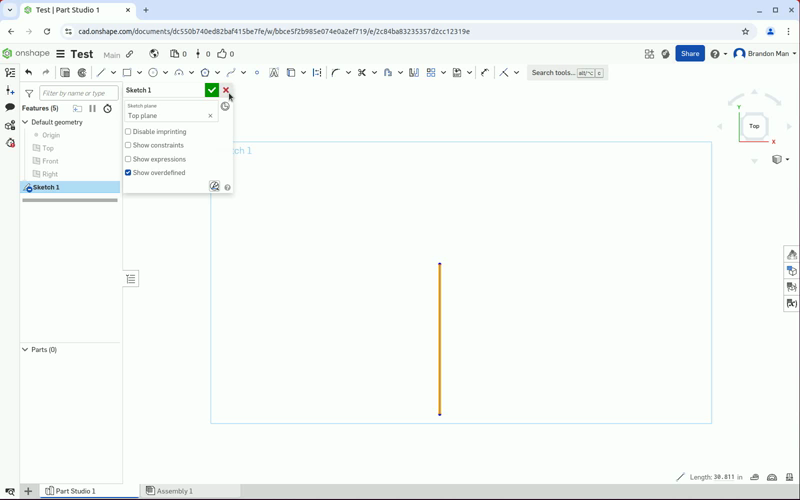
key(shift+h)
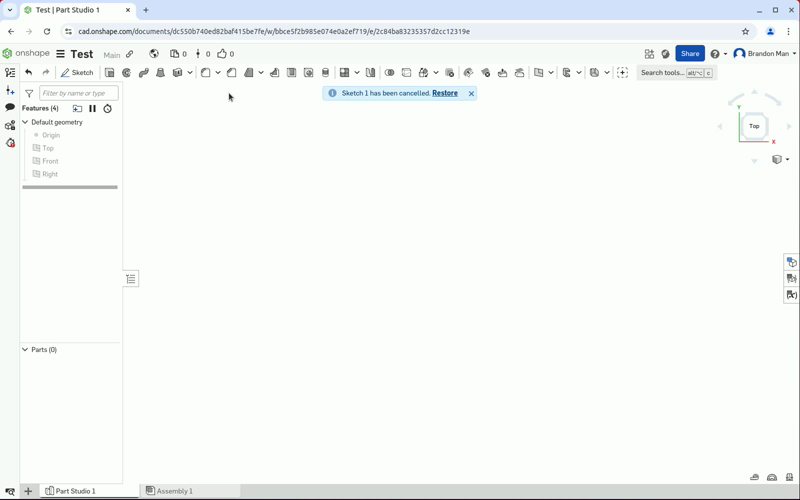
mouse_move(73, 352)
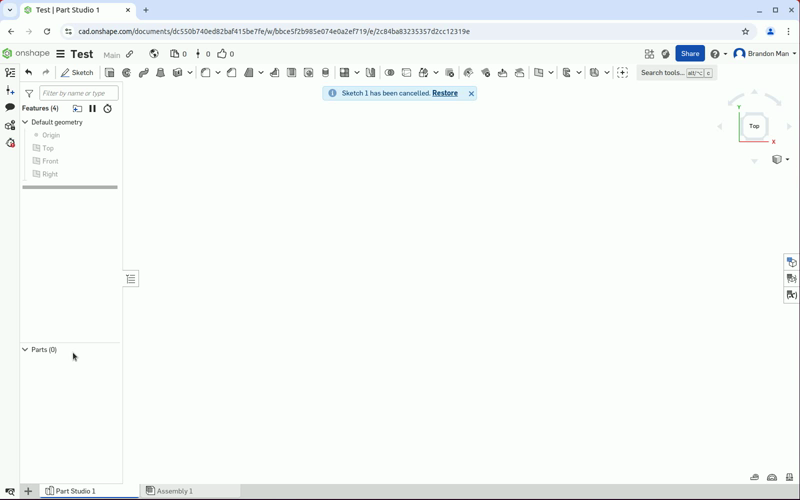
key(y)
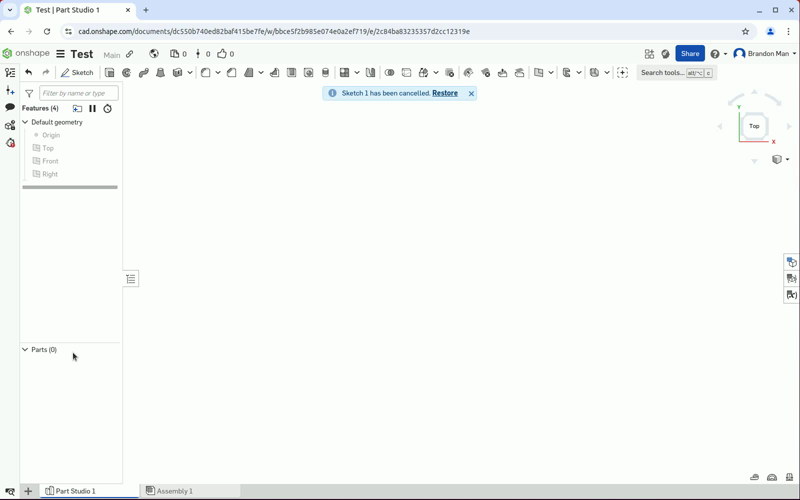
key(shift+p)
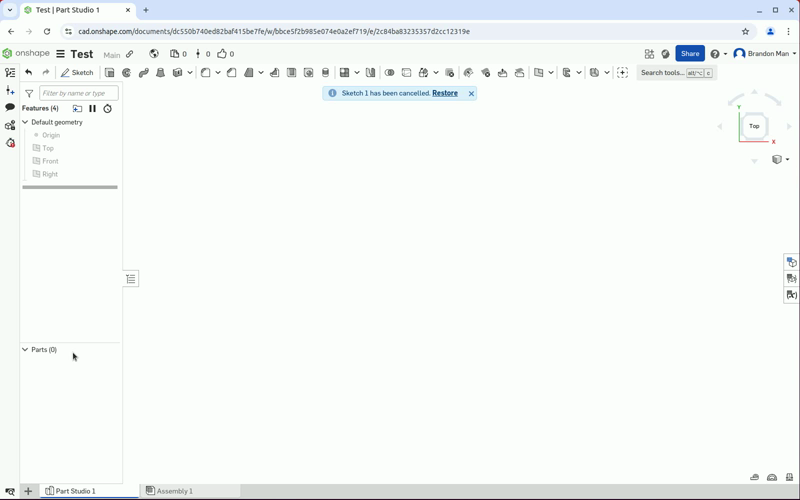
key(space)
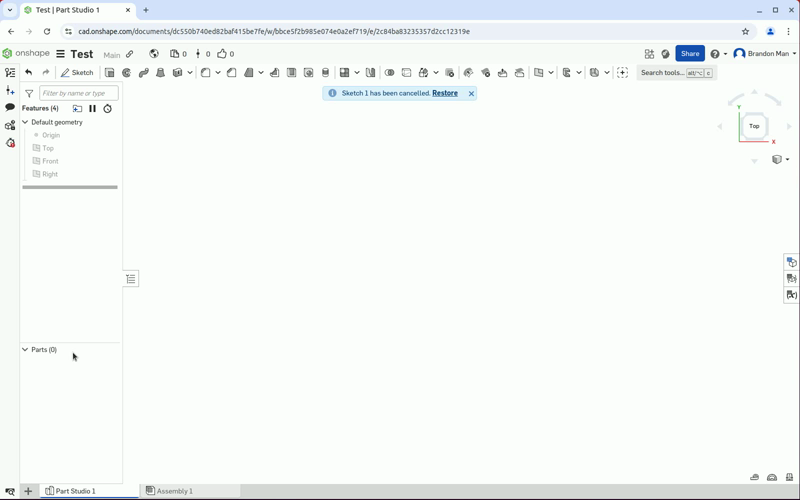
key_down(shift)
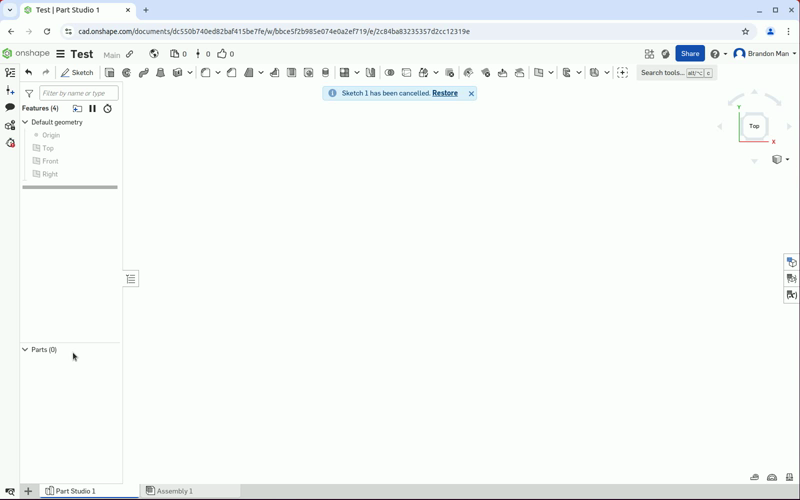
key(up)
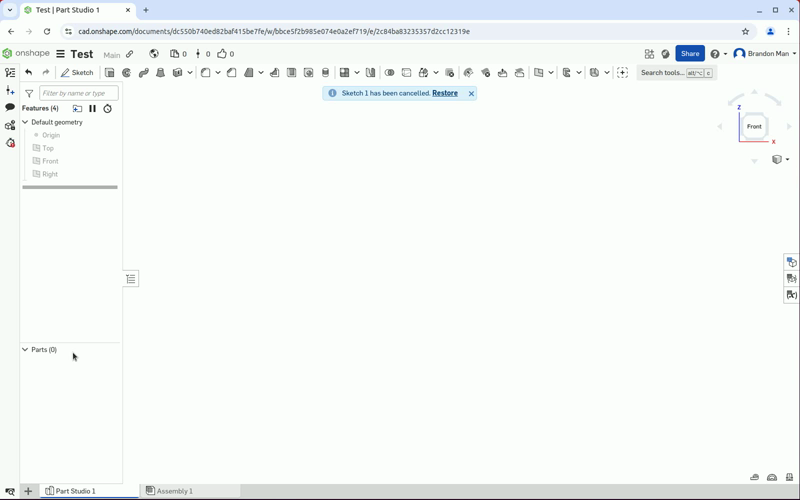
key_up(shift)
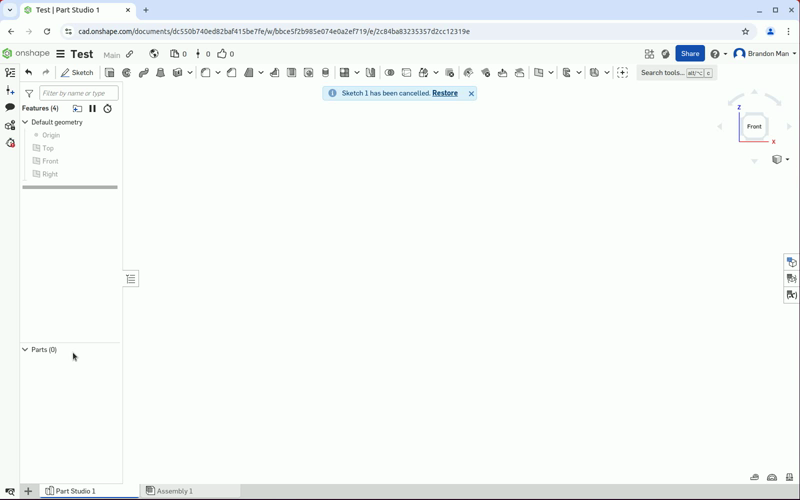
mouse_move(73, 352)
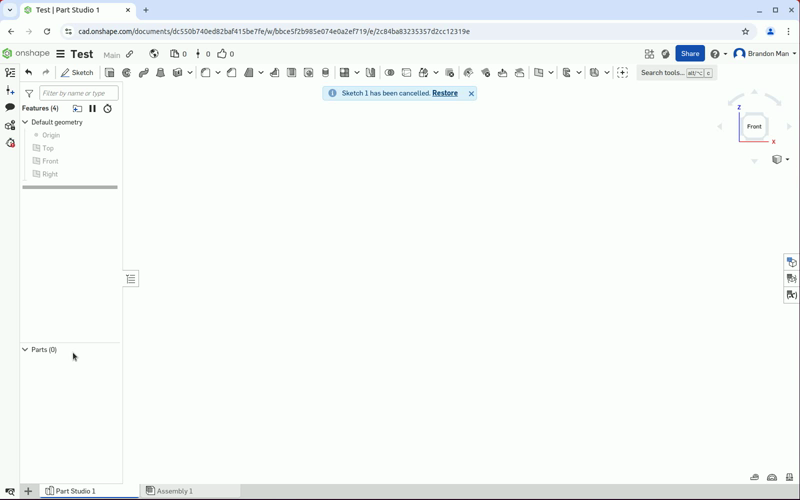
key(shift+y)
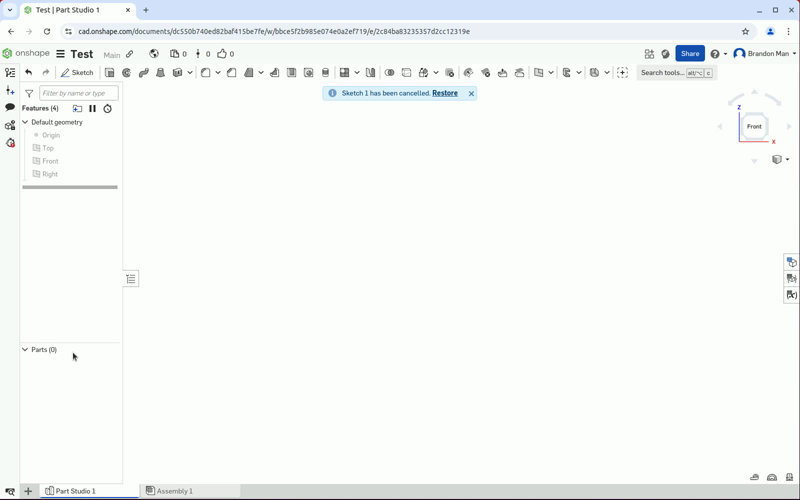
key(shift+s)
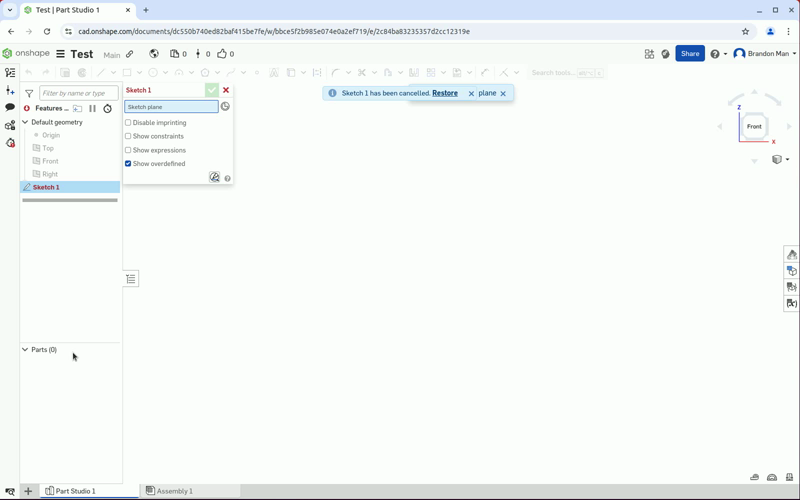
mouse_move(73, 163)
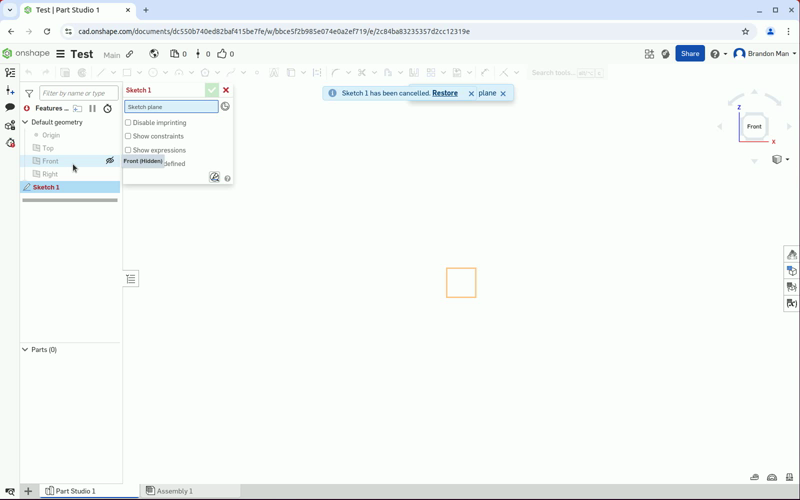
click(73, 163)
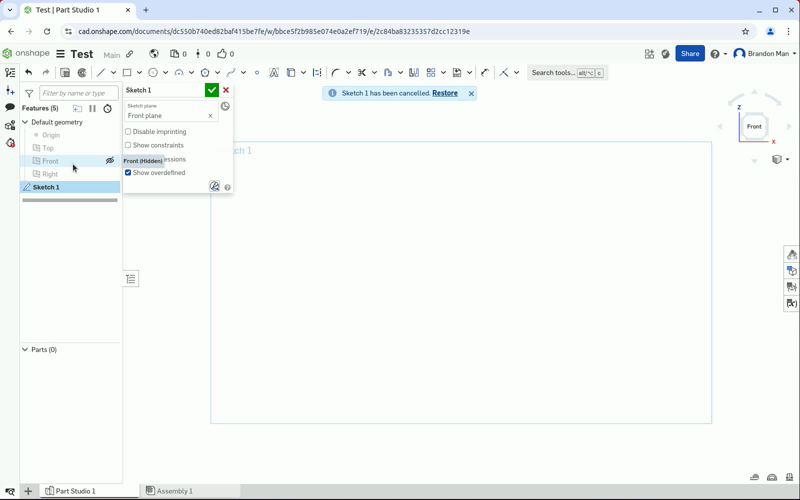
mouse_move(73, 352)
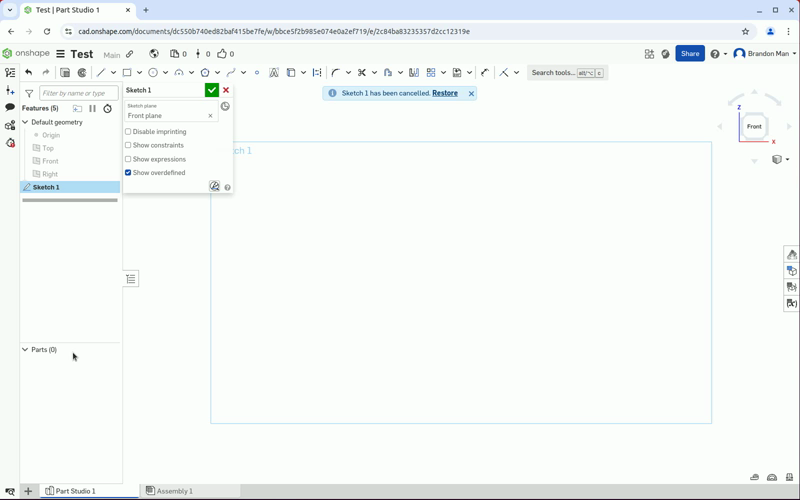
key(y)
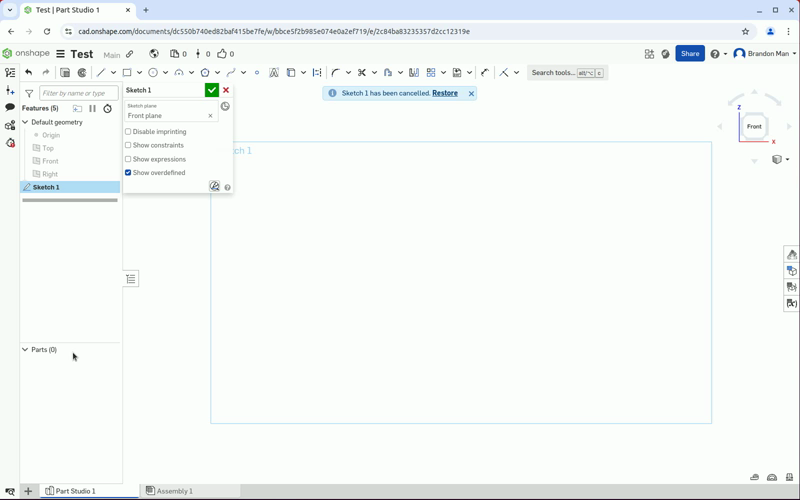
key(c)
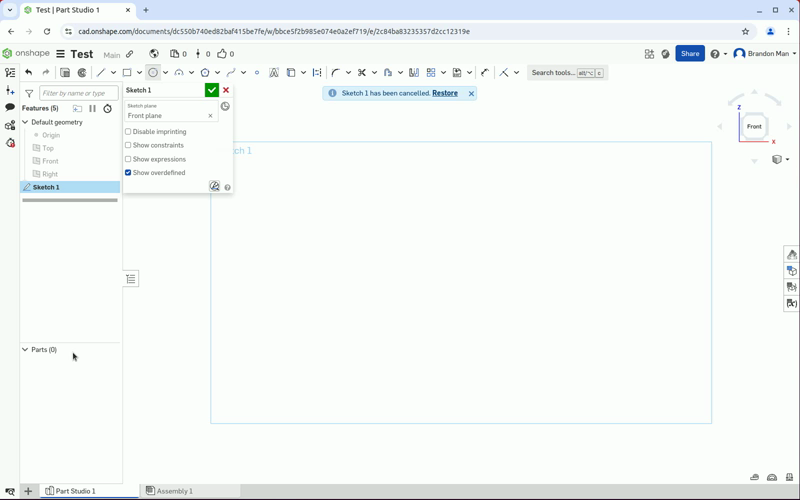
key_down(shift)
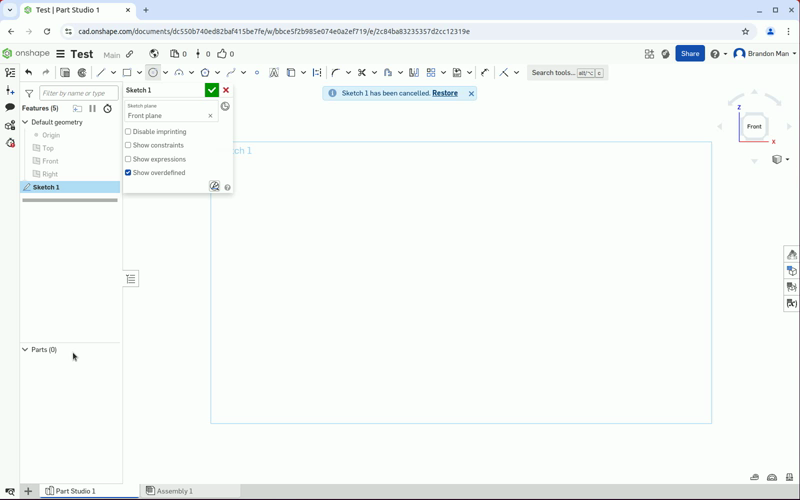
mouse_move(461, 282)
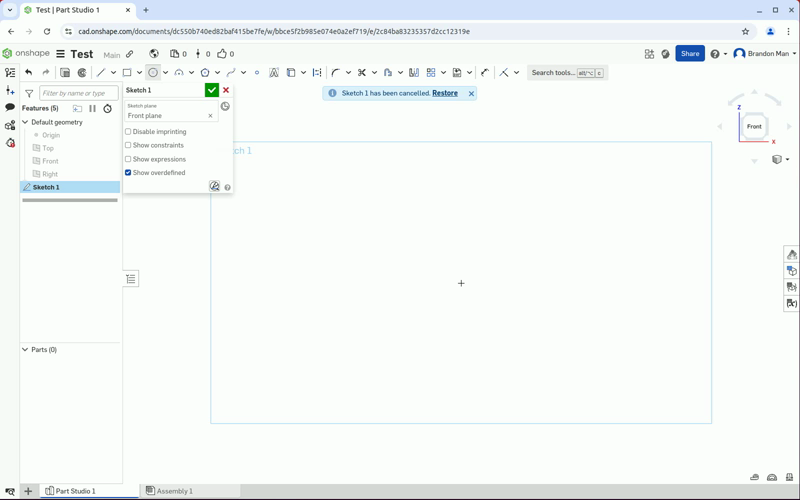
click(461, 282)
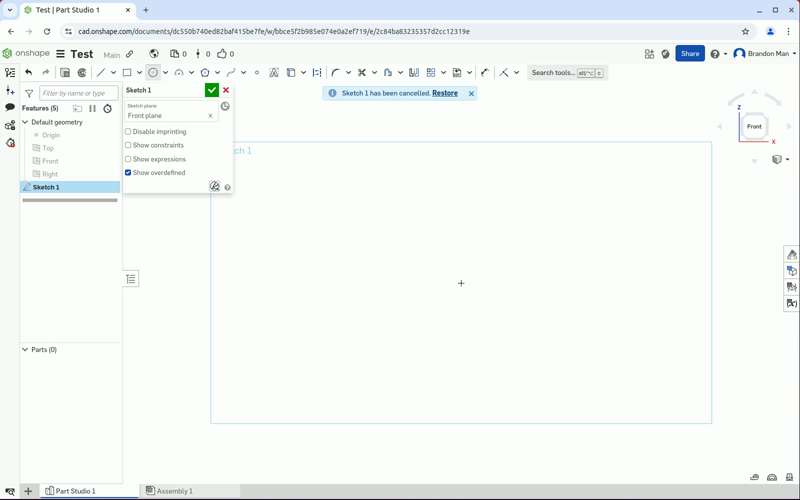
key_up(shift)
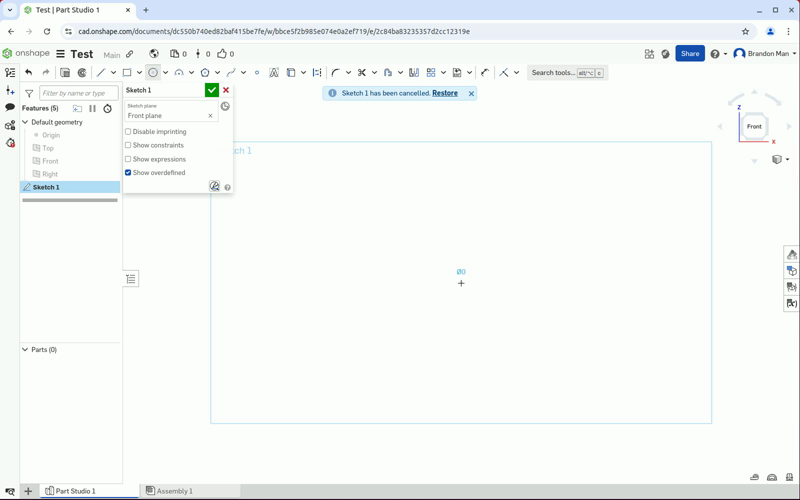
mouse_move(574, 282)
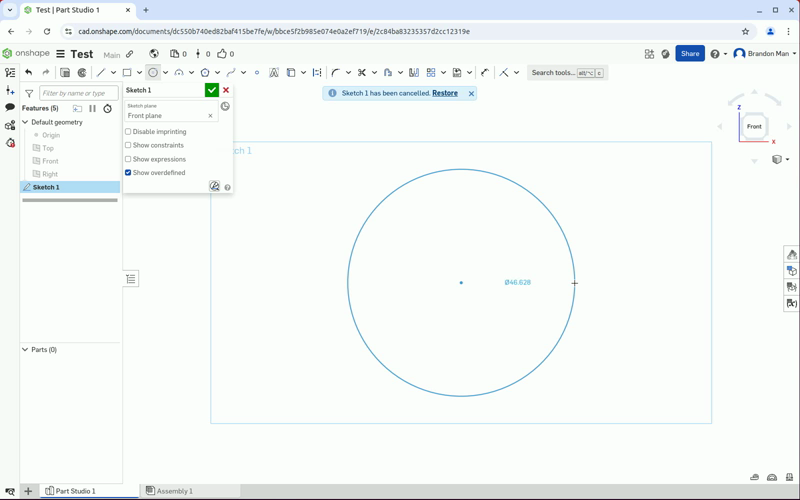
click(574, 282)
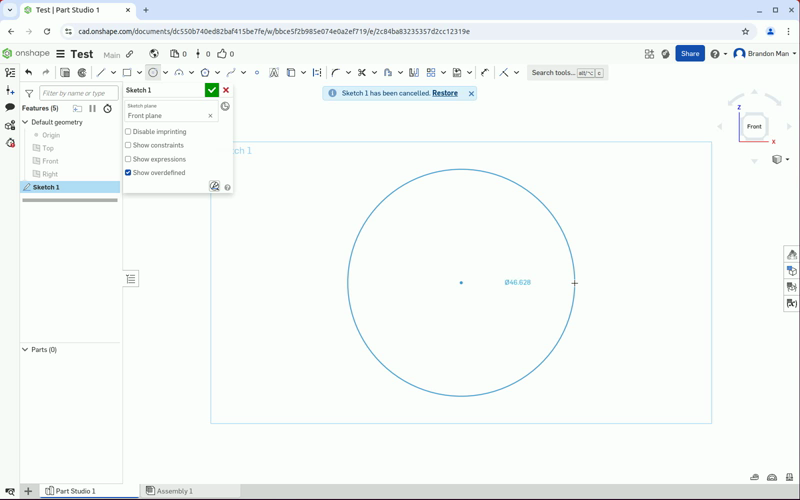
key(esc)
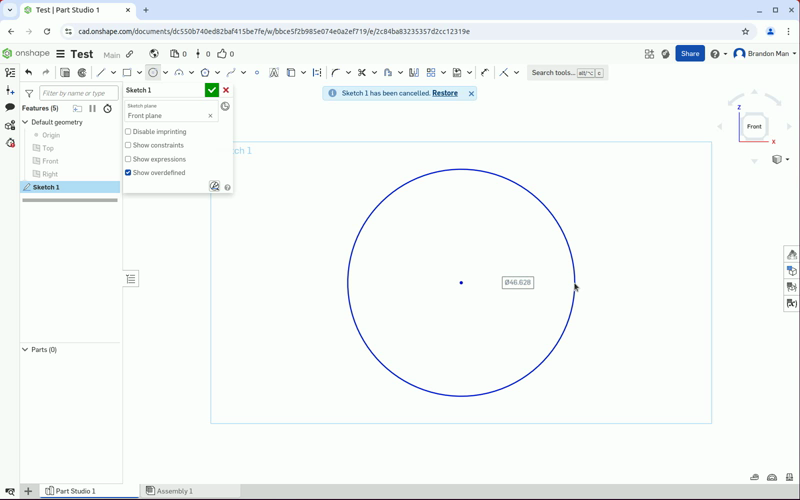
key(c)
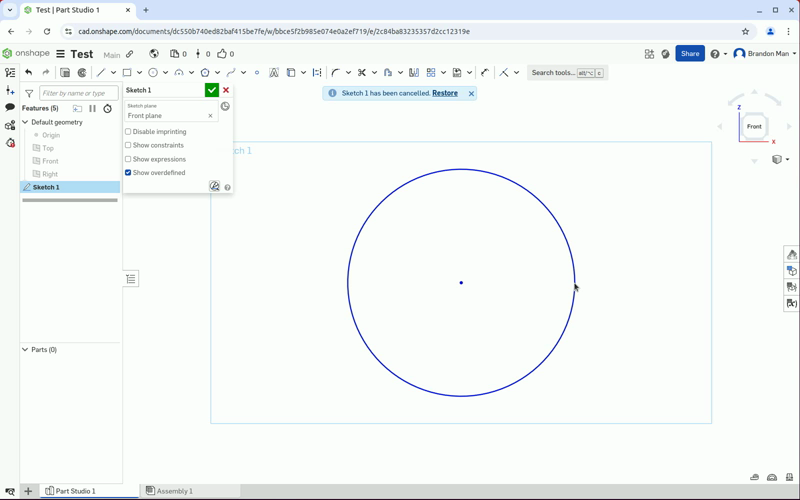
key_down(shift)
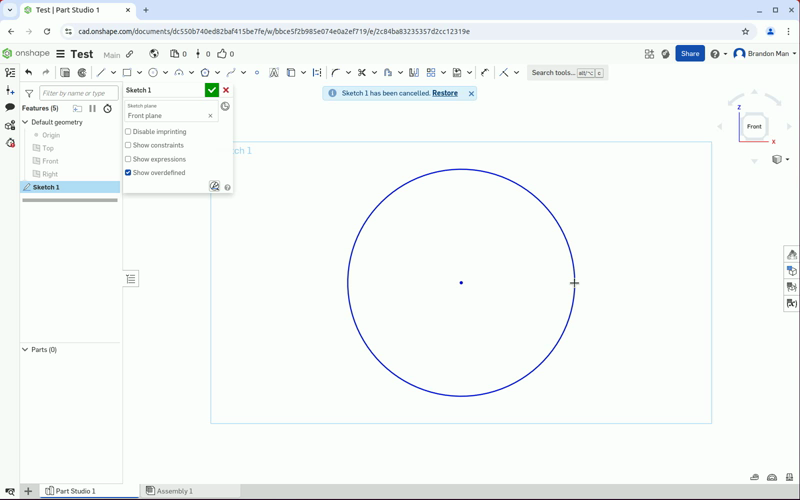
mouse_move(461, 282)
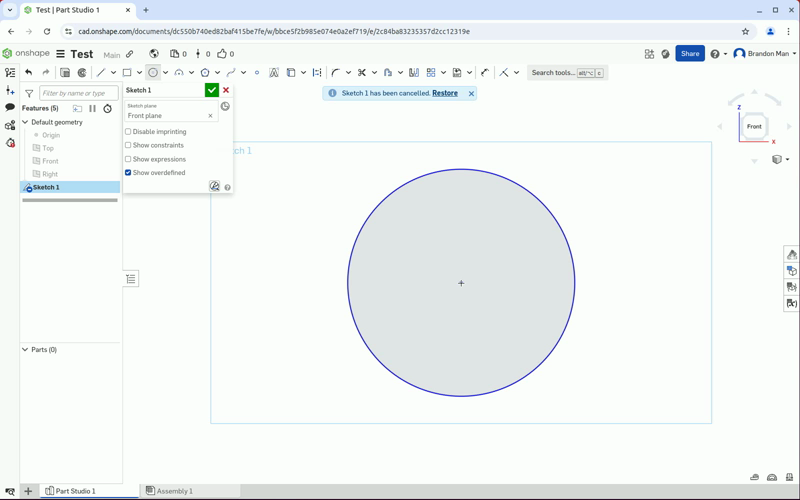
click(461, 282)
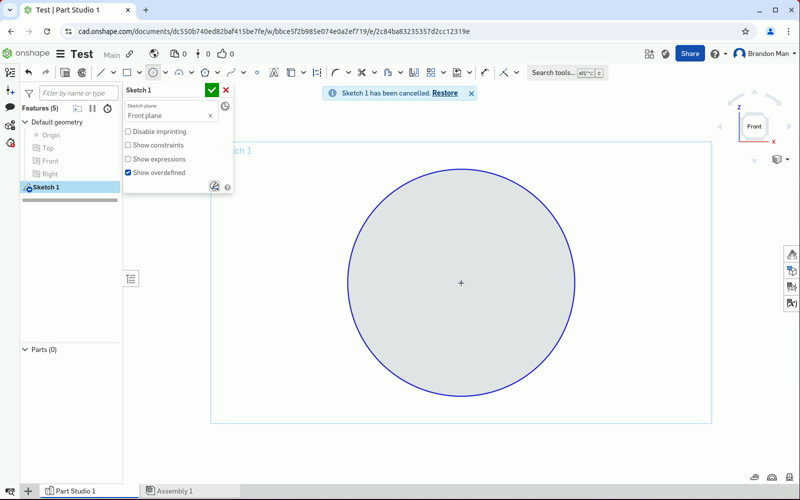
key_up(shift)
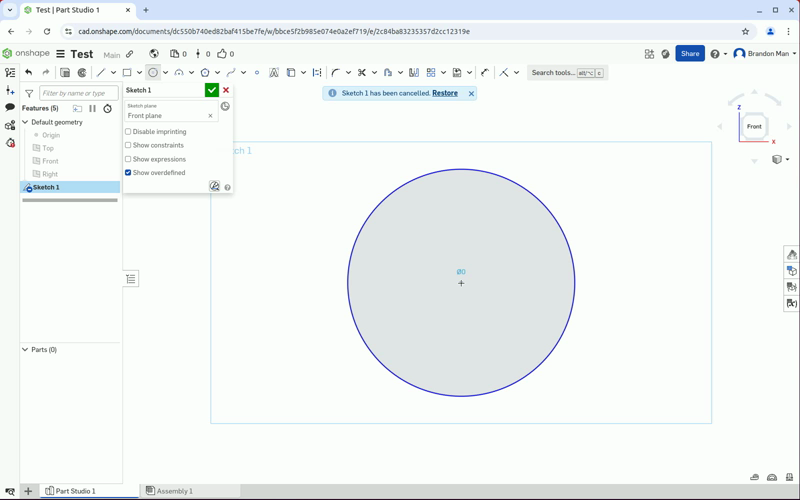
mouse_move(517, 282)
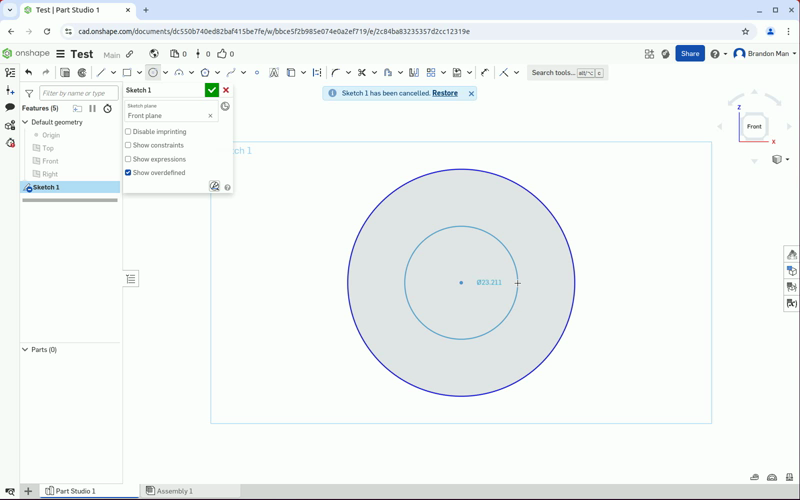
click(517, 282)
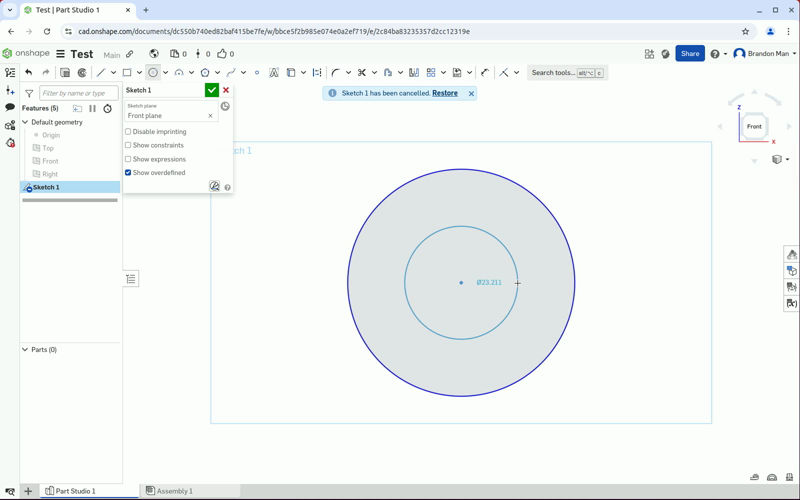
key(esc)
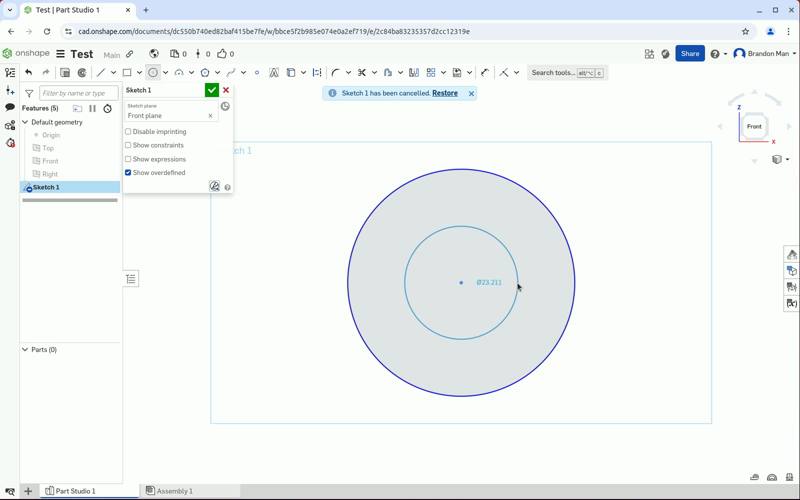
mouse_move(543, 274)
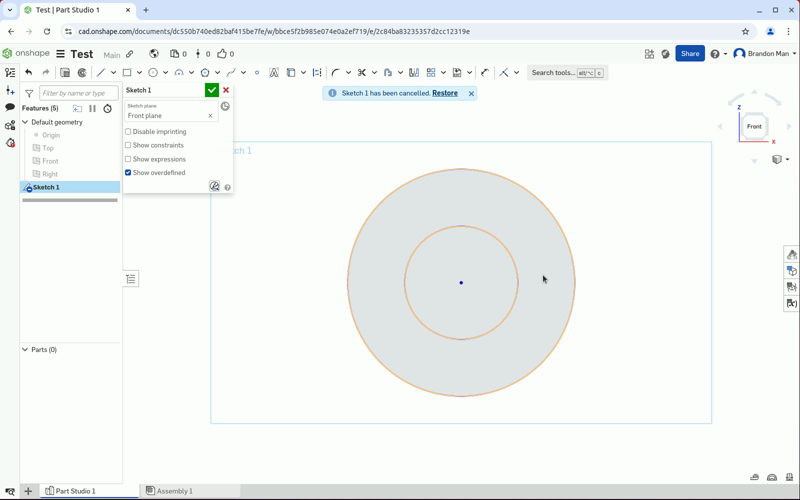
click(543, 274)
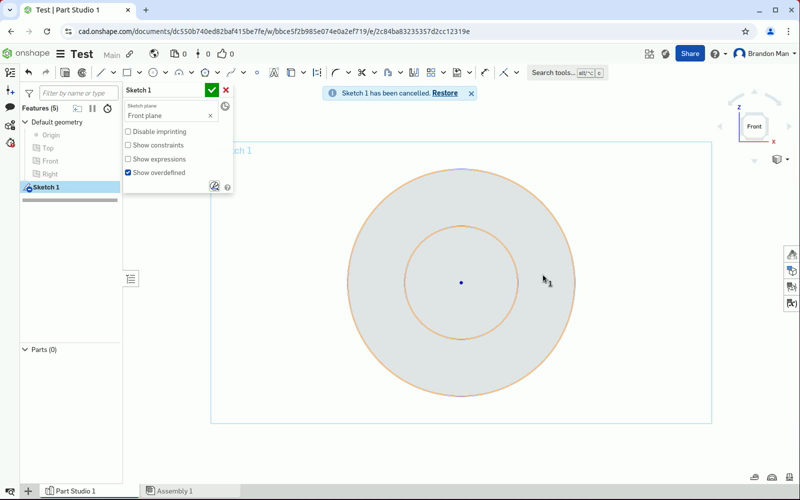
mouse_move(73, 352)
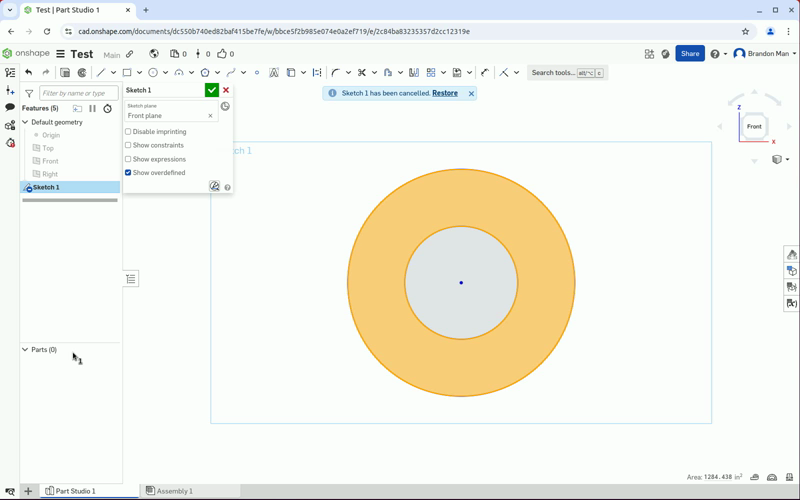
key(shift+y)
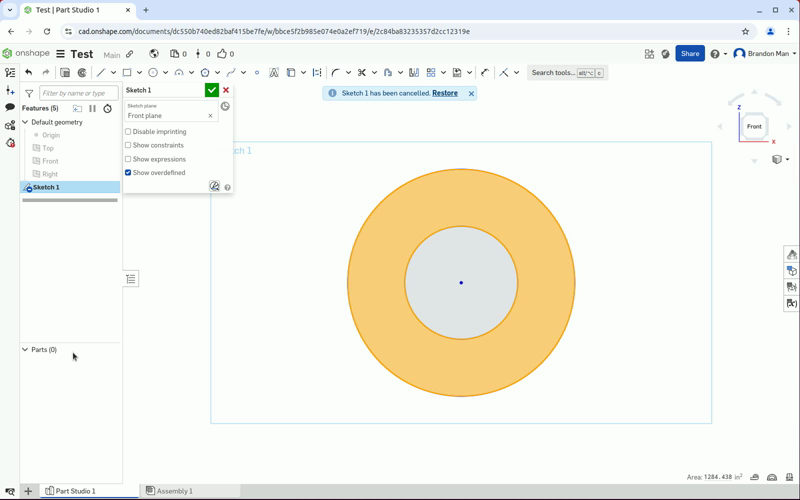
key(shift+e)
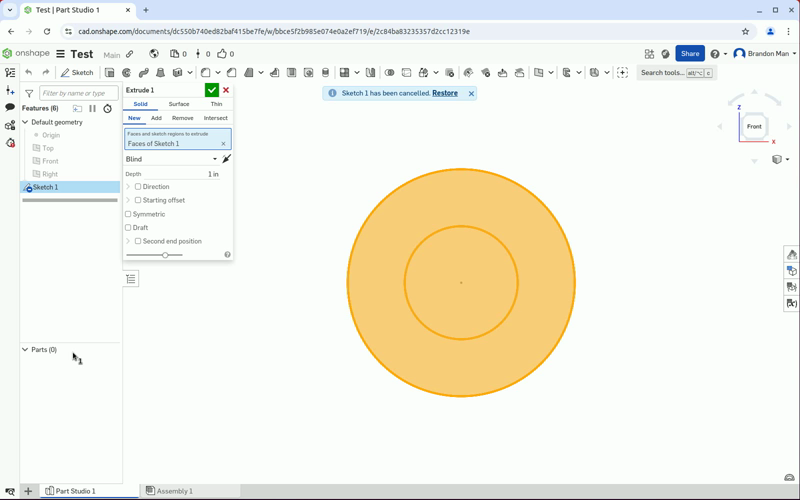
mouse_move(143, 106)
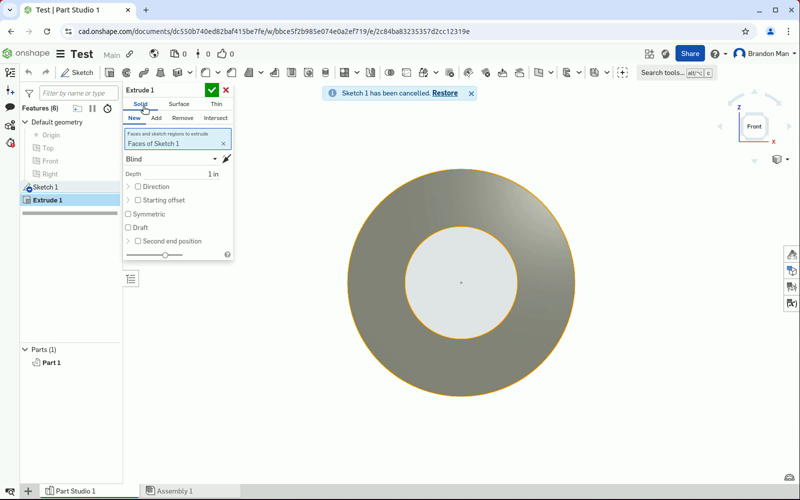
click(143, 106)
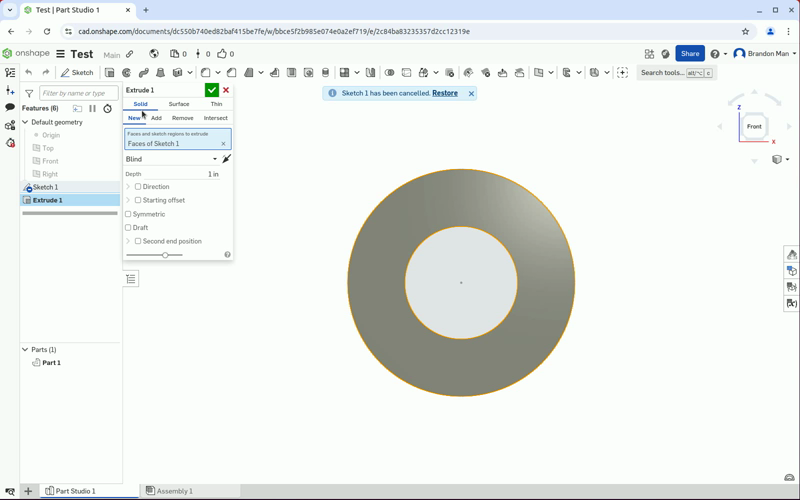
mouse_move(137, 120)
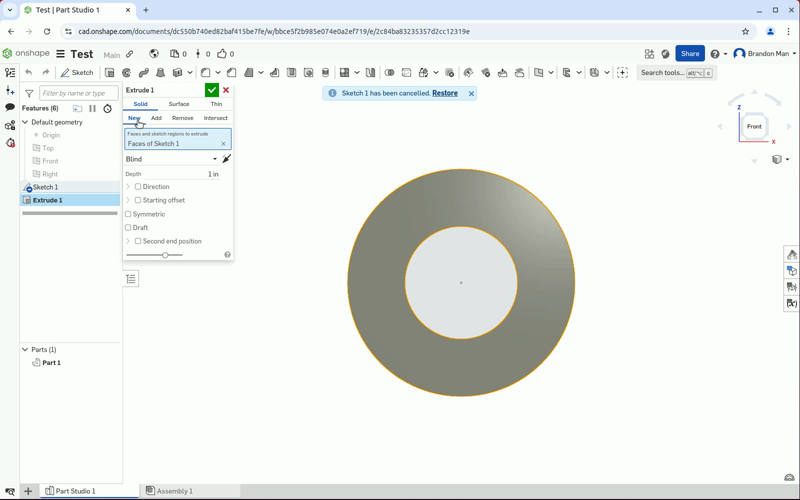
click(137, 120)
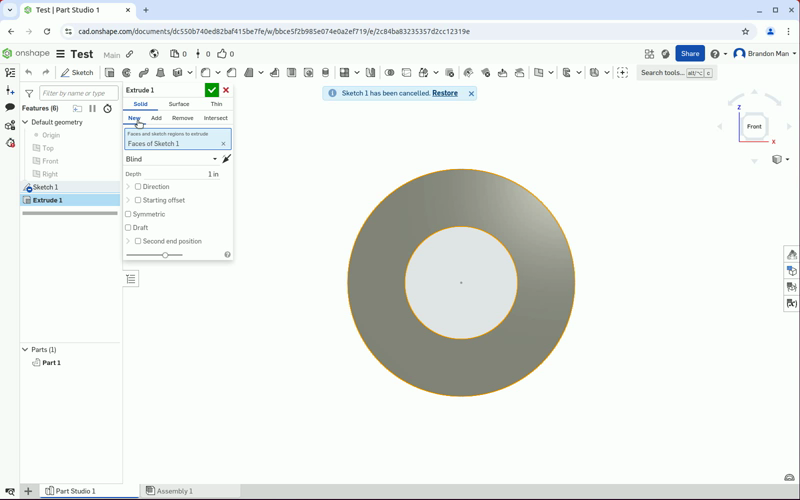
key(tab, 4)
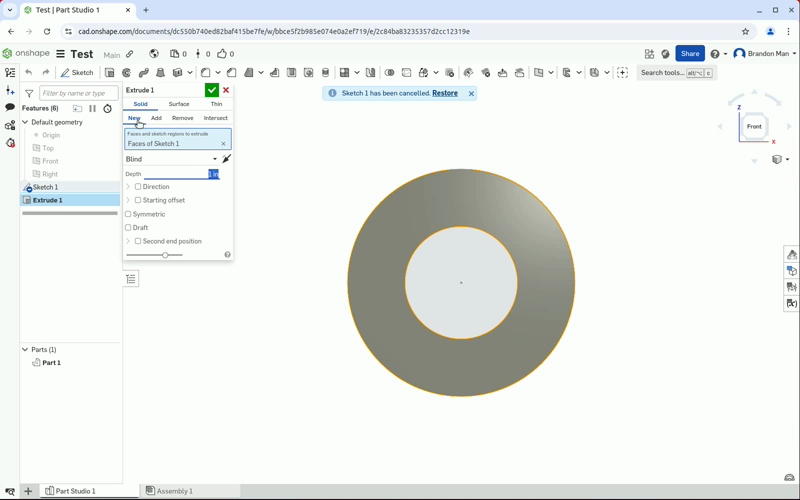
text(23.108)
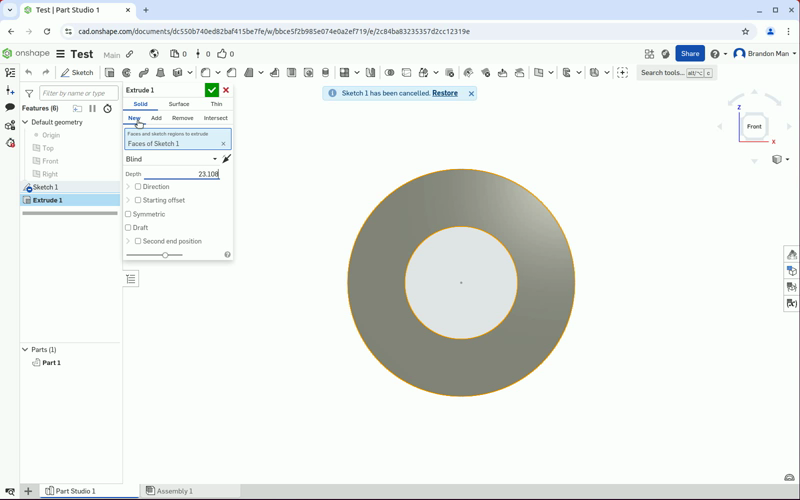
key(enter)
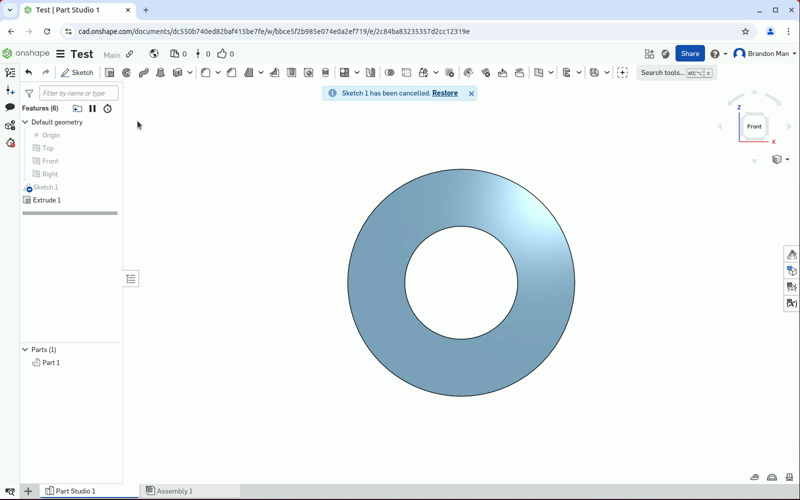
key(shift+h)
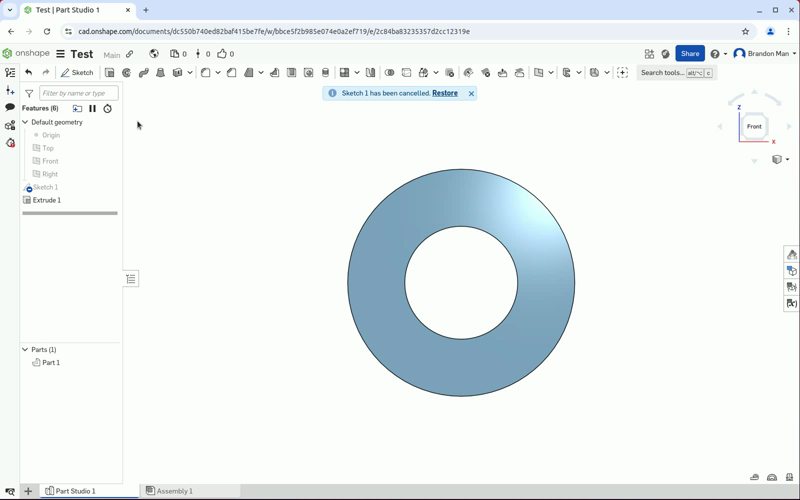
key(shift+h)
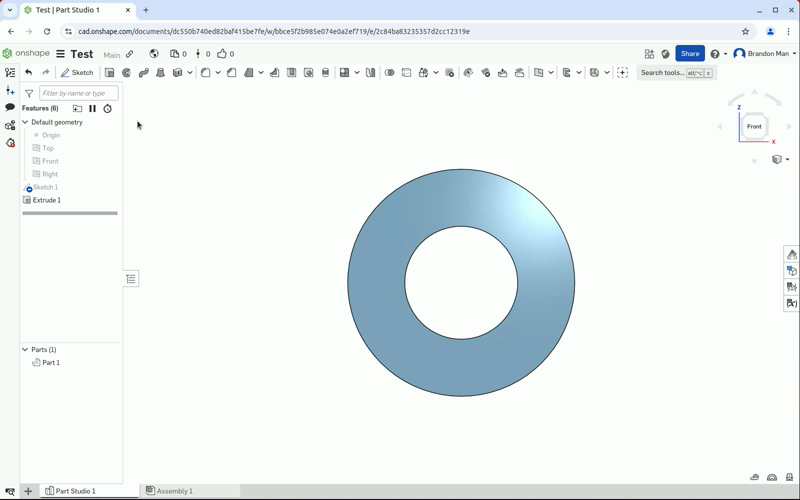
mouse_move(73, 189)
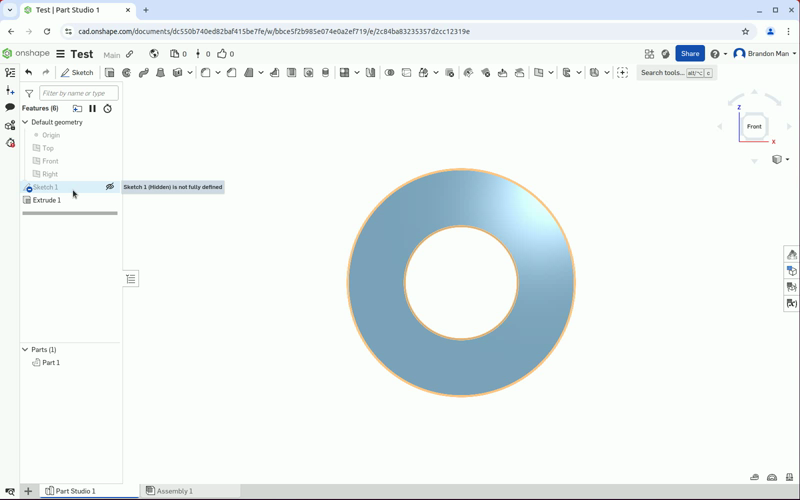
click(73, 189)
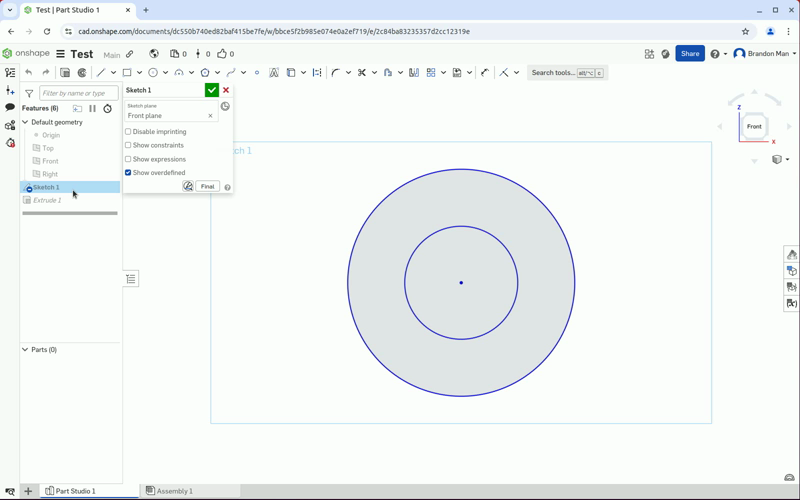
mouse_move(229, 92)
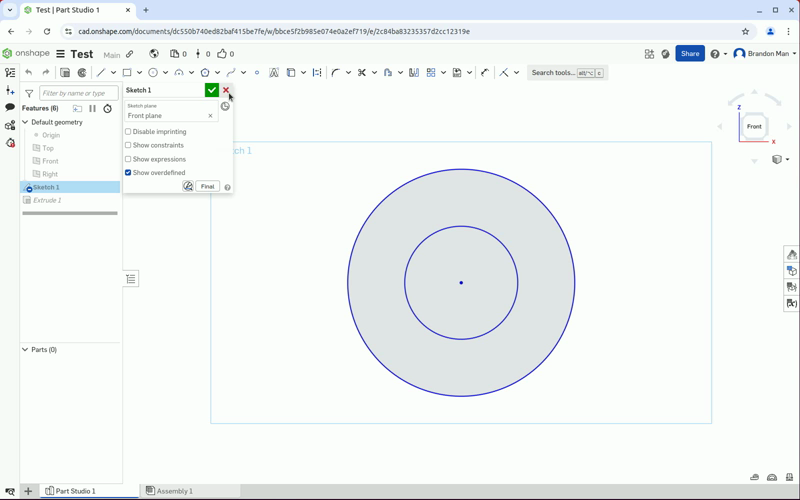
click(229, 92)
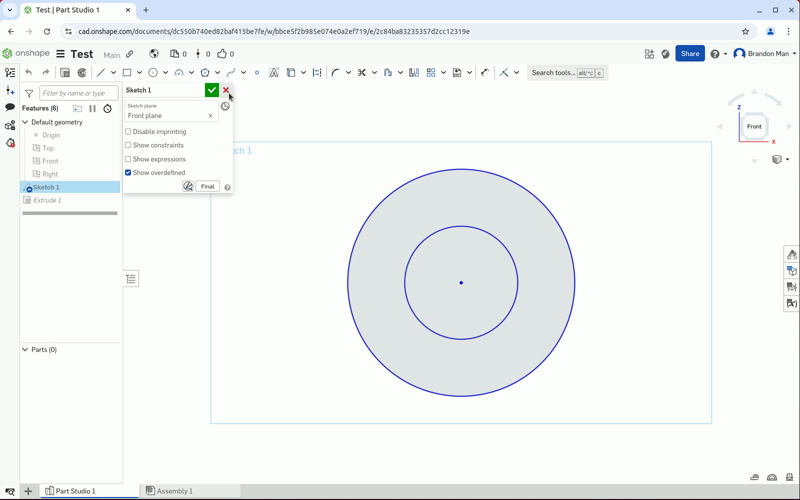
key(shift+s)
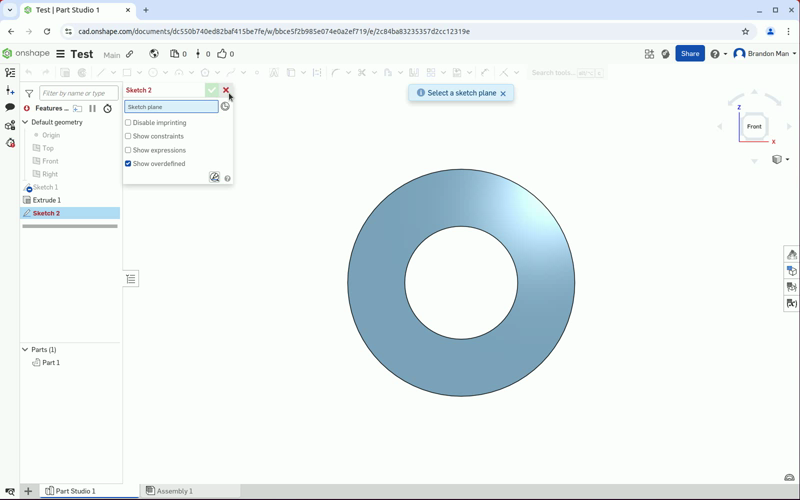
mouse_move(73, 163)
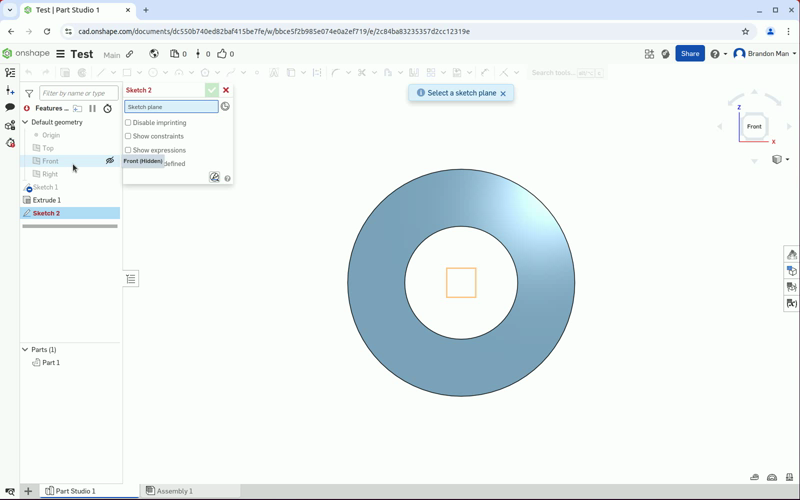
click(73, 163)
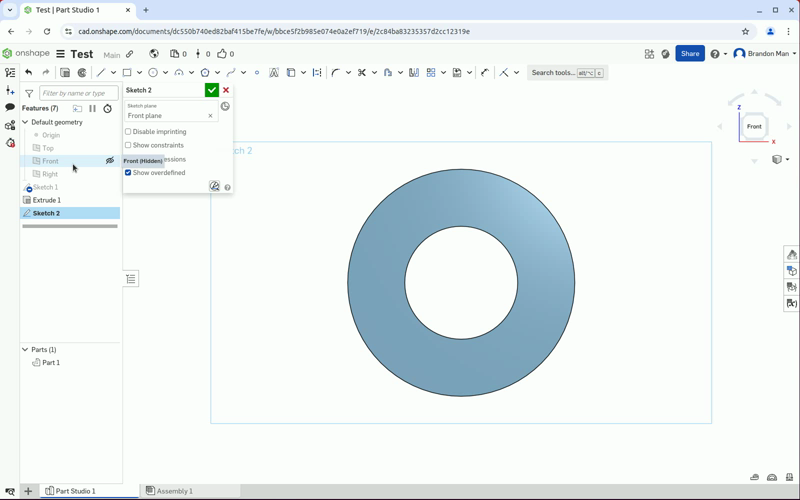
mouse_move(73, 352)
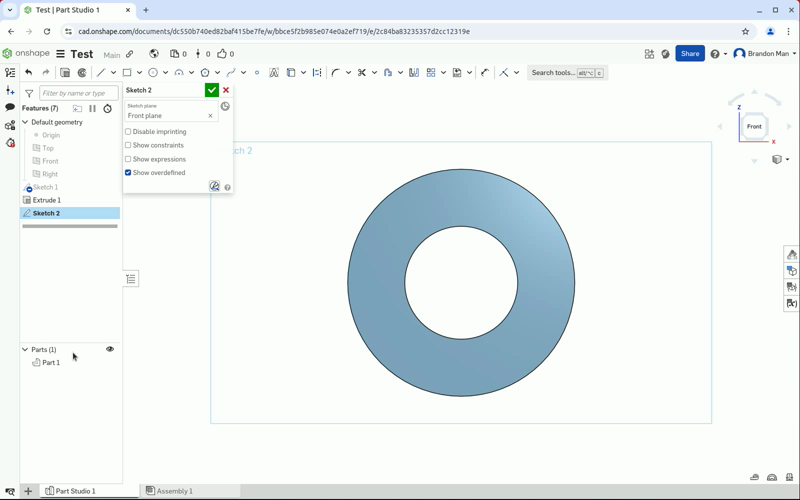
key(y)
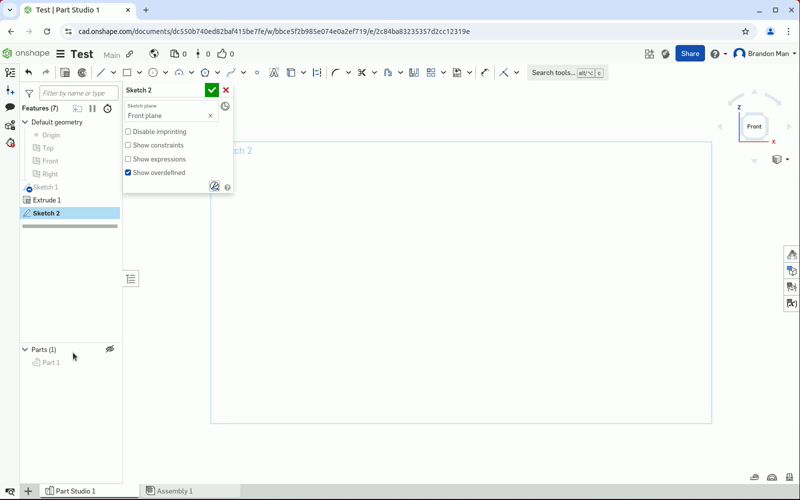
key(c)
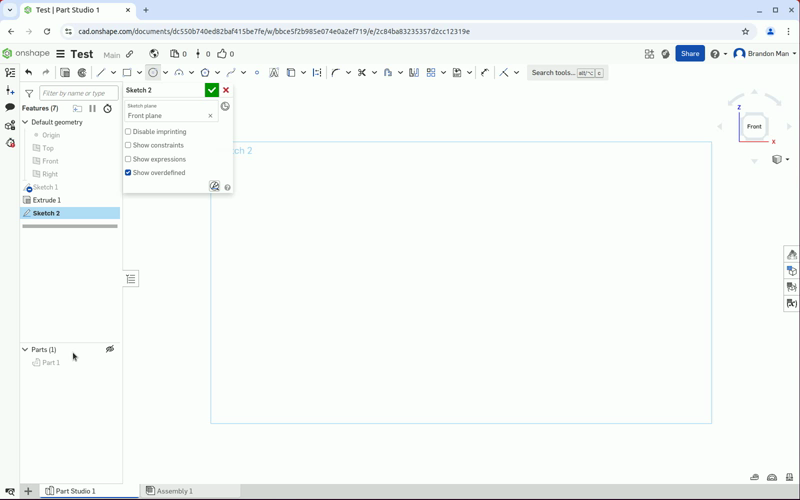
key_down(shift)
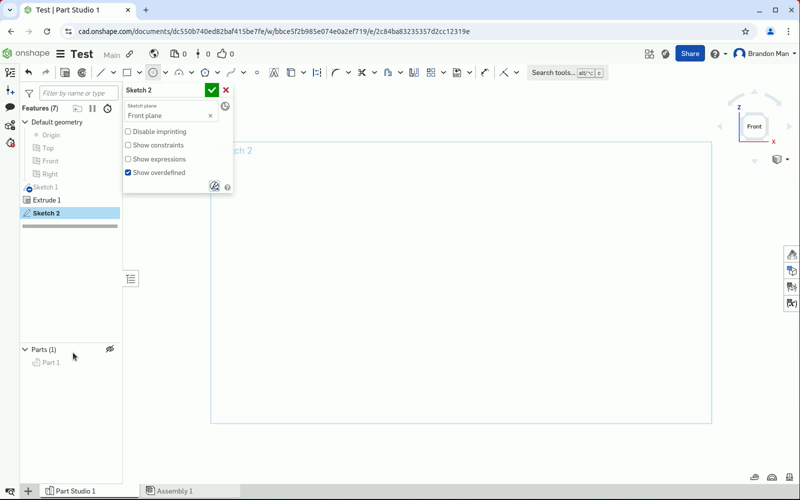
mouse_move(461, 282)
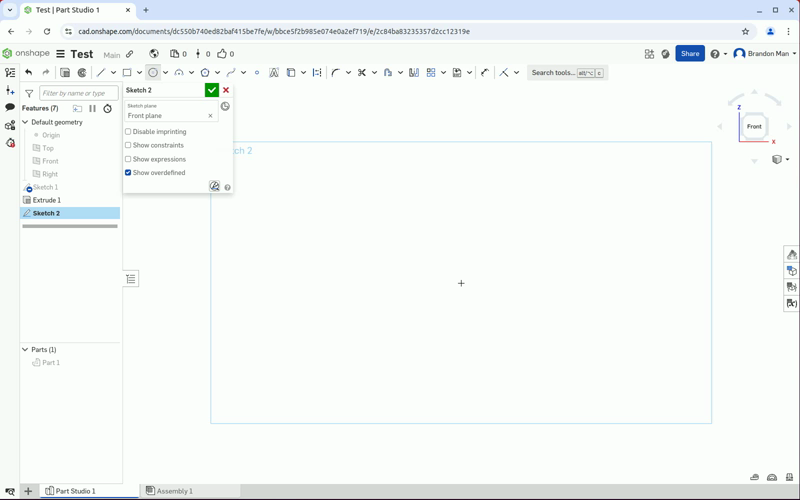
click(461, 282)
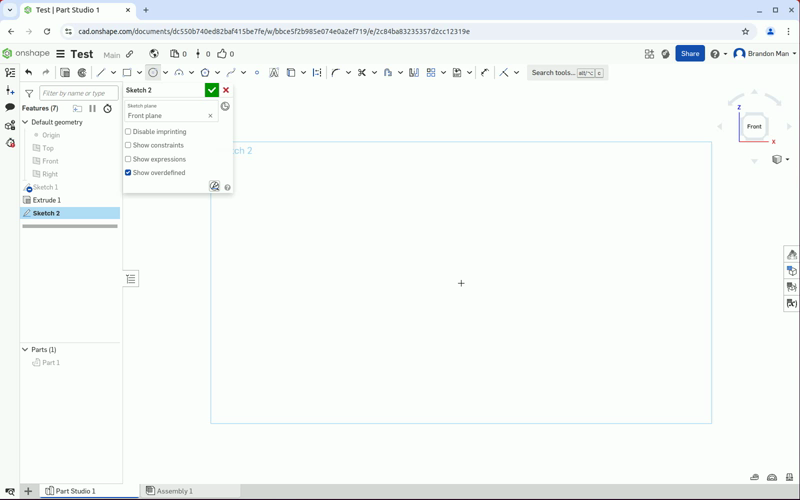
key_up(shift)
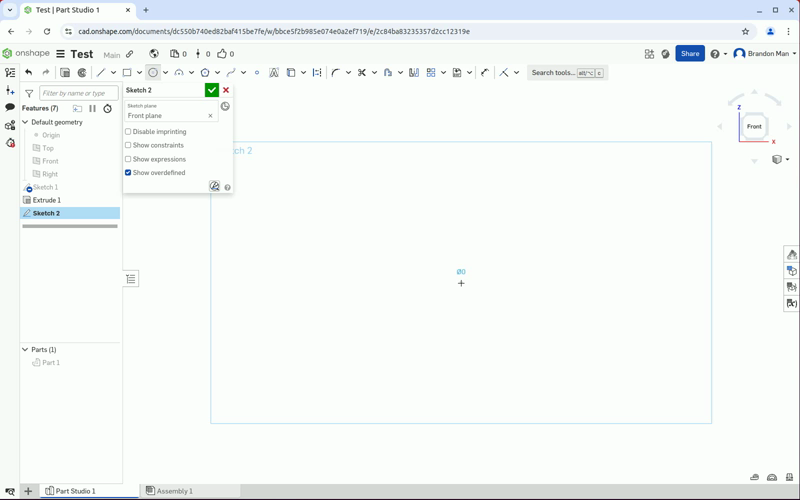
mouse_move(518, 282)
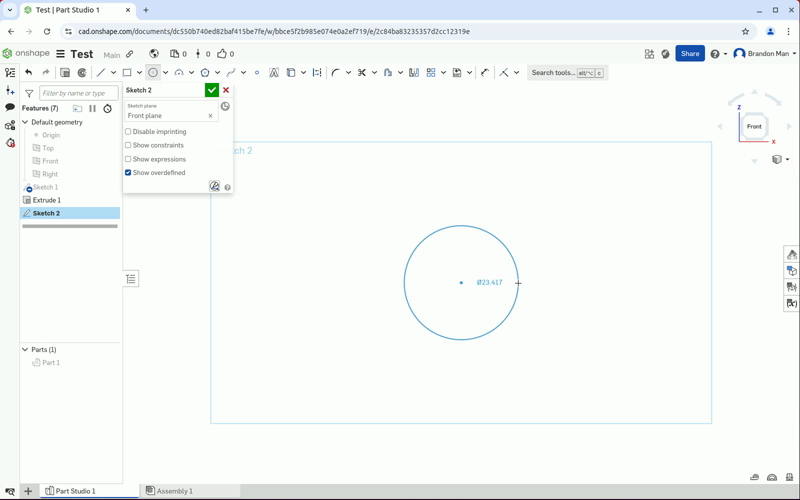
click(518, 282)
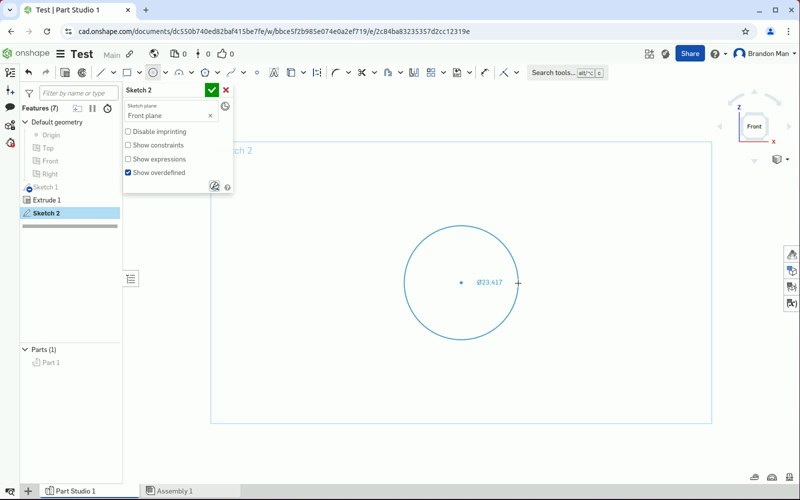
key(esc)
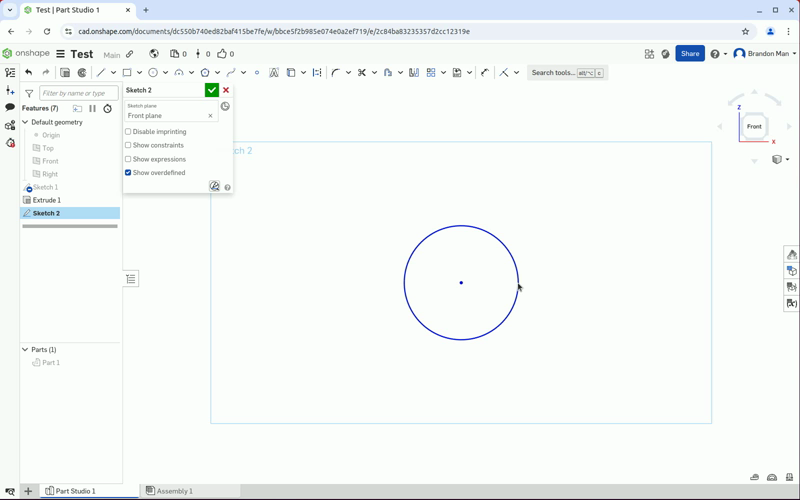
mouse_move(467, 324)
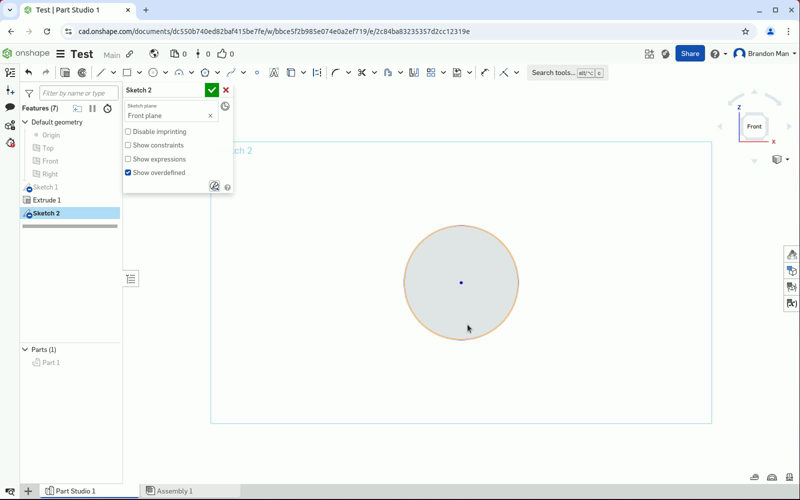
click(467, 324)
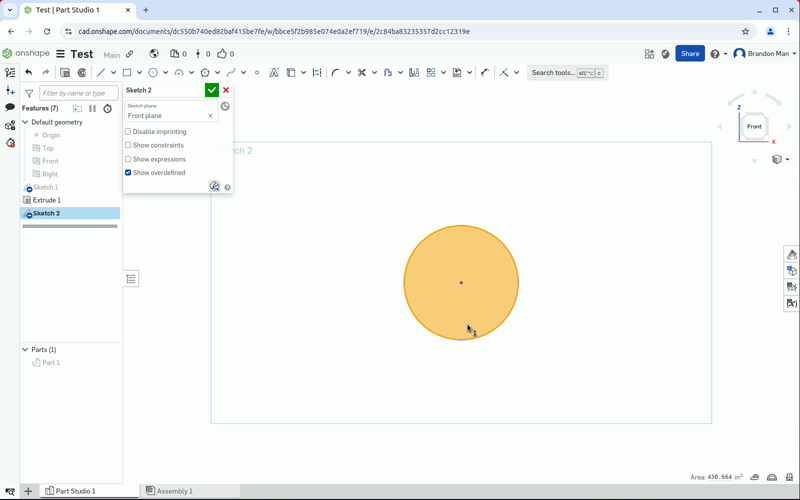
mouse_move(73, 352)
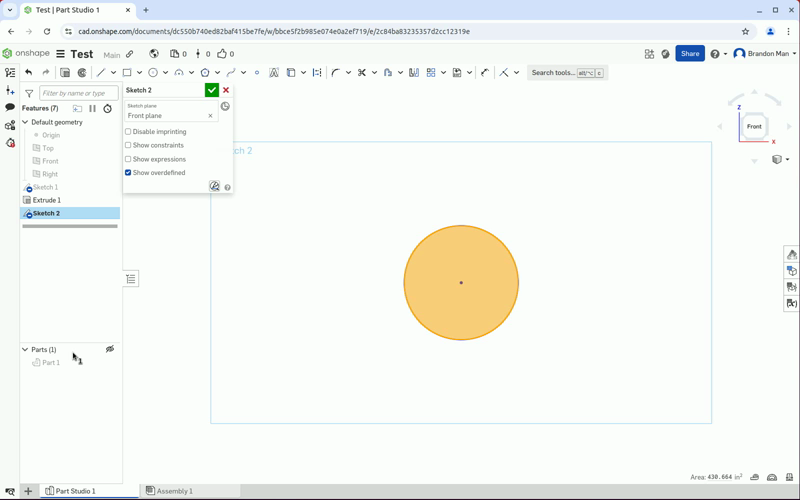
key(shift+y)
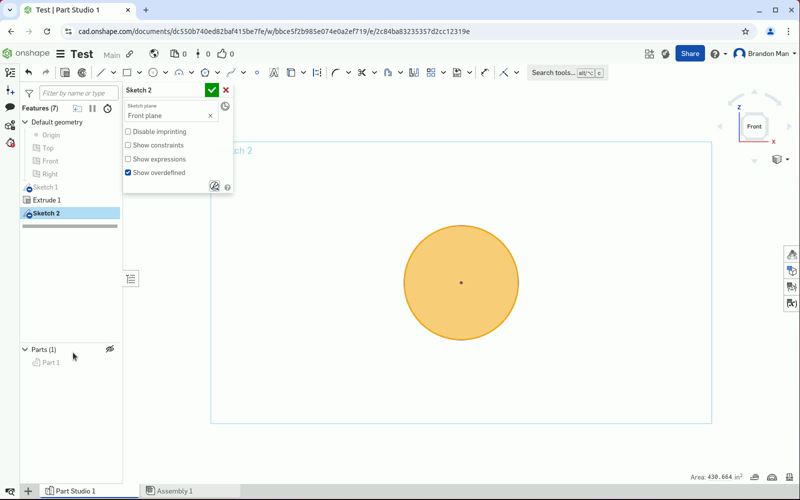
key(shift+e)
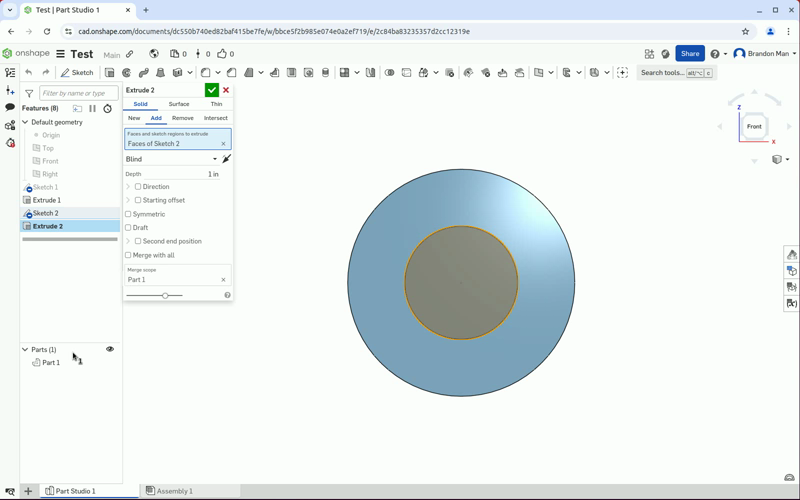
mouse_move(143, 106)
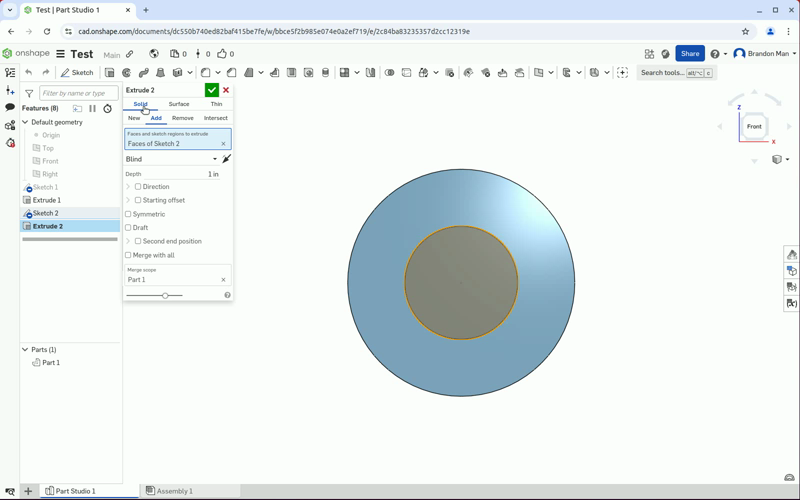
click(143, 106)
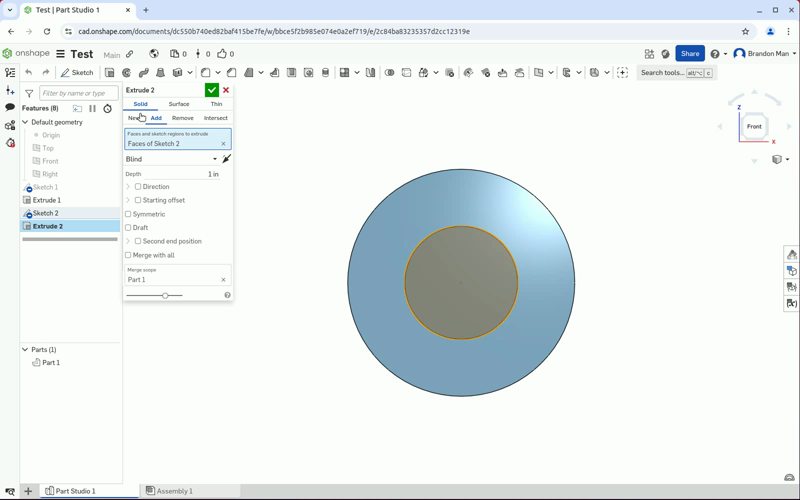
mouse_move(137, 120)
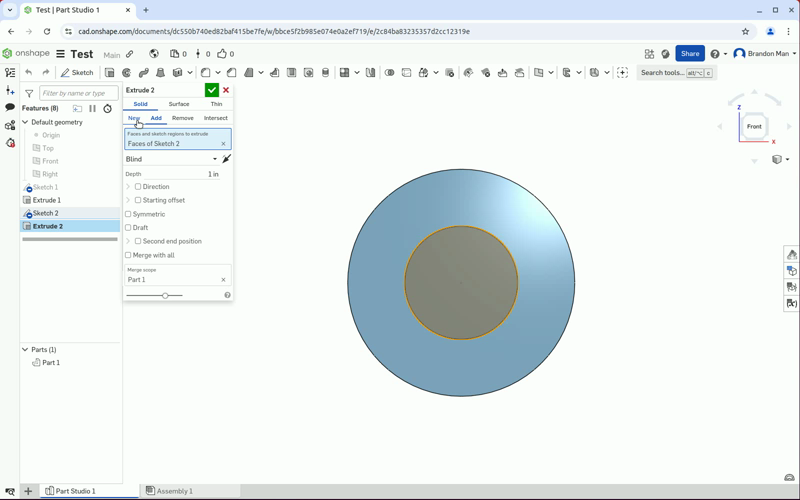
click(137, 120)
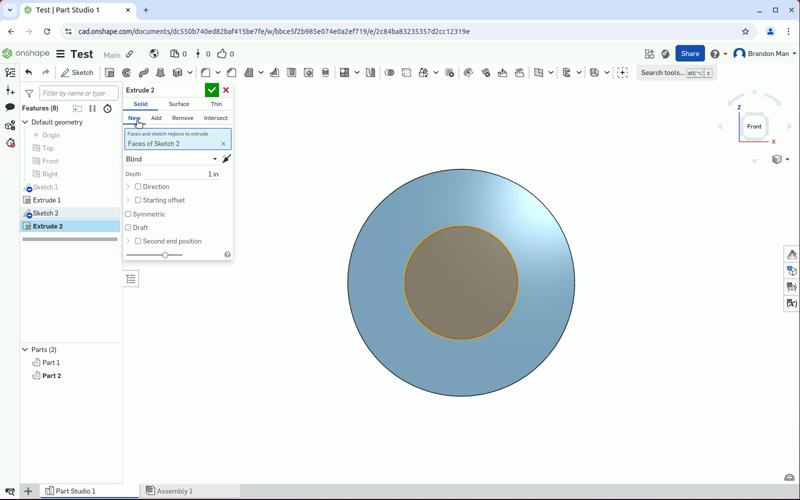
key(tab, 4)
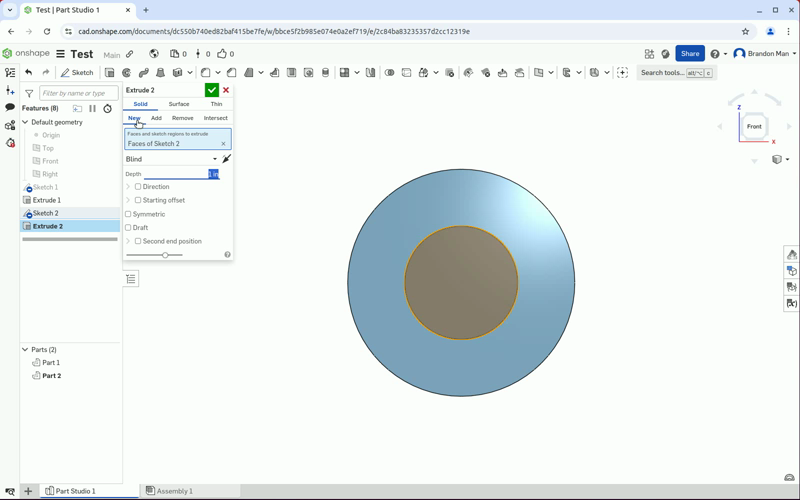
text(23.108)
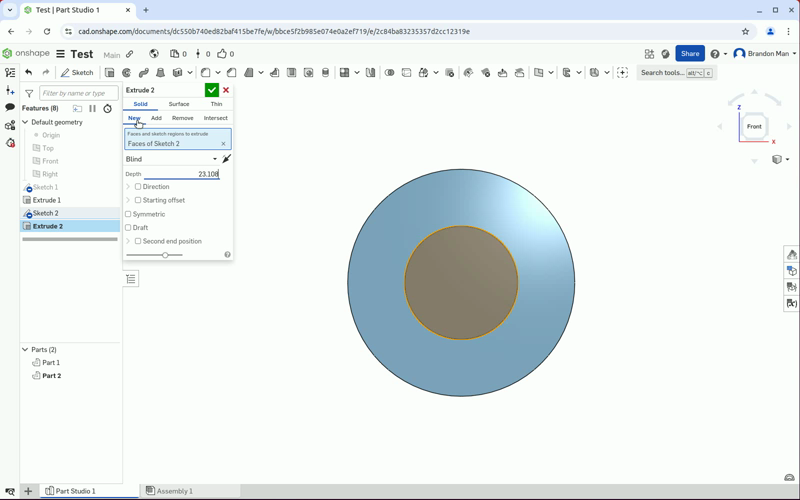
key(enter)
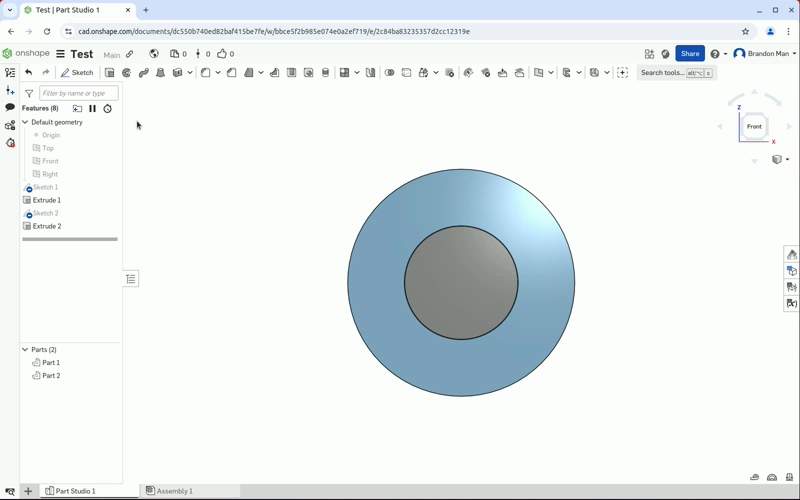
key(shift+h)
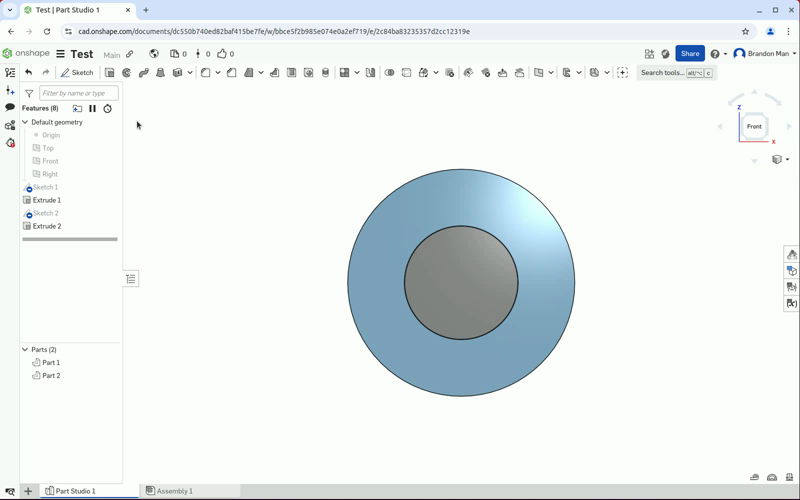
key(shift+h)
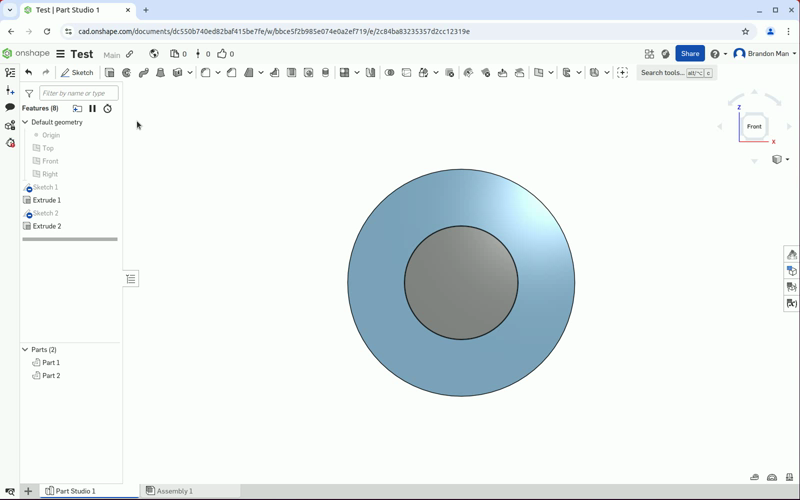
mouse_move(73, 189)
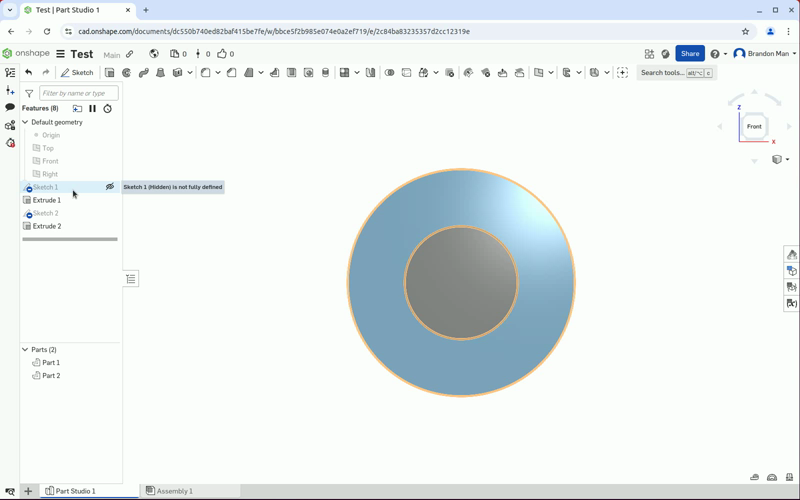
click(73, 189)
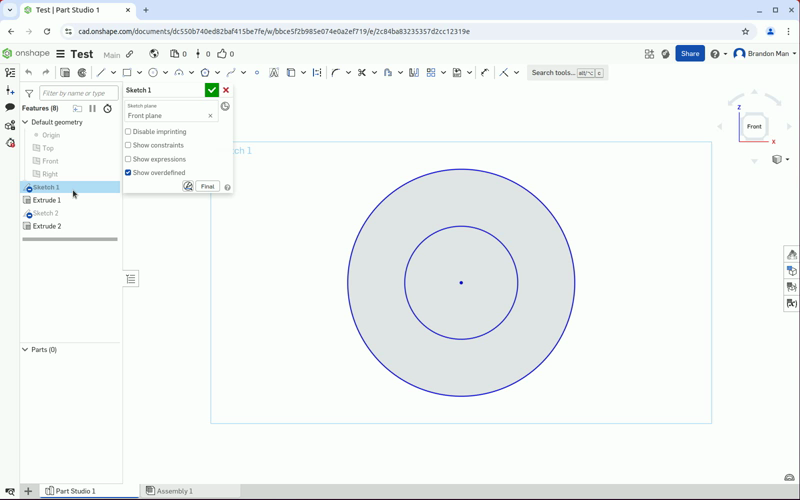
mouse_move(229, 92)
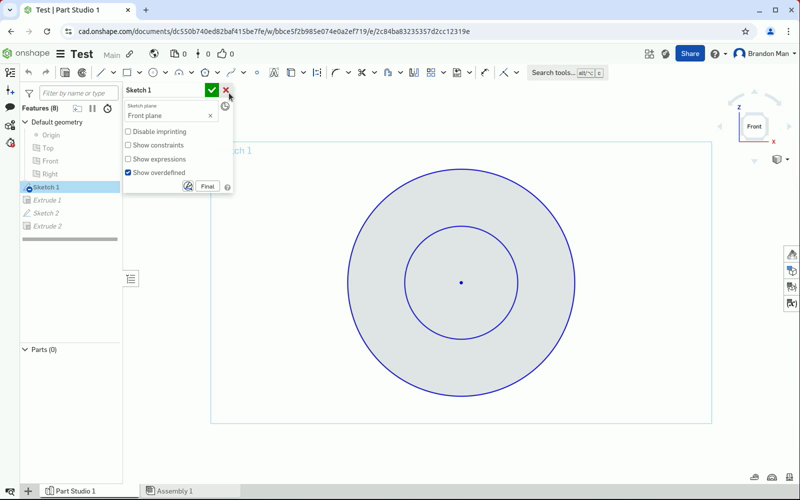
click(229, 92)
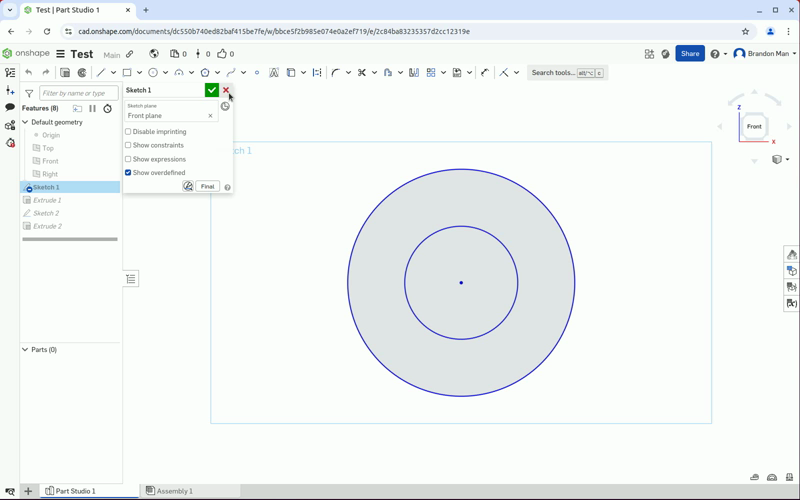
key(shift+s)
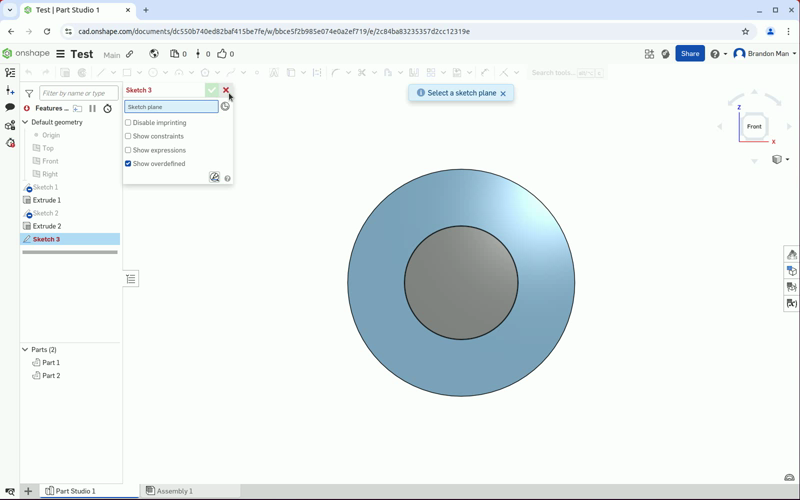
mouse_move(73, 163)
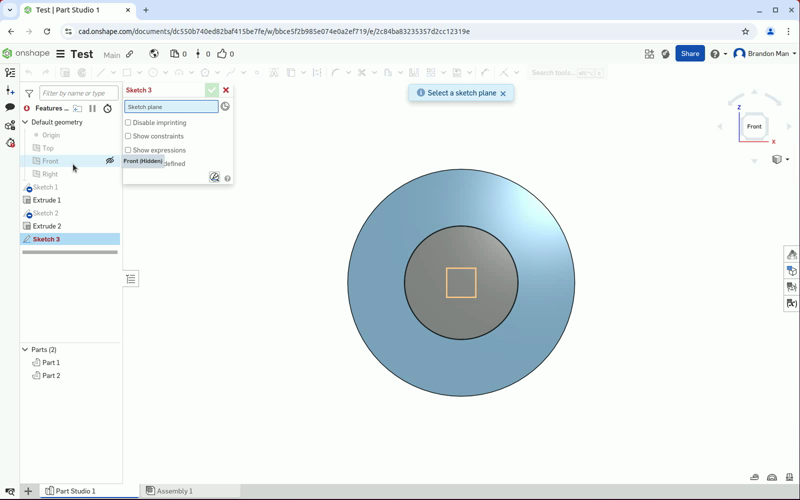
click(73, 163)
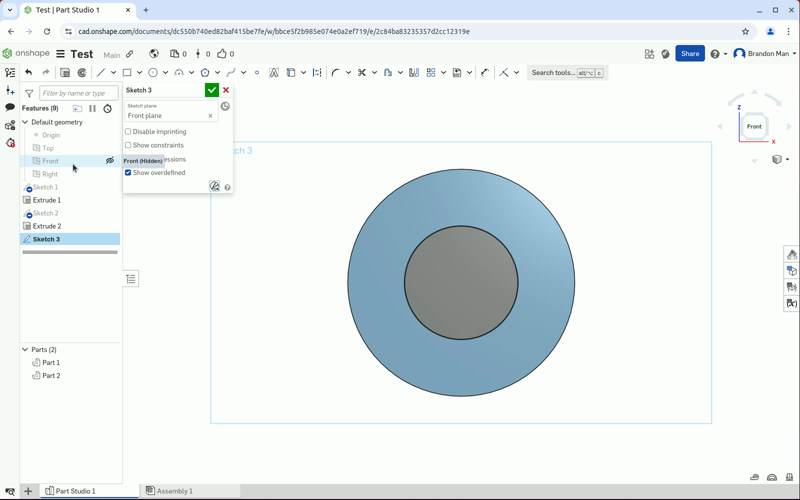
mouse_move(73, 352)
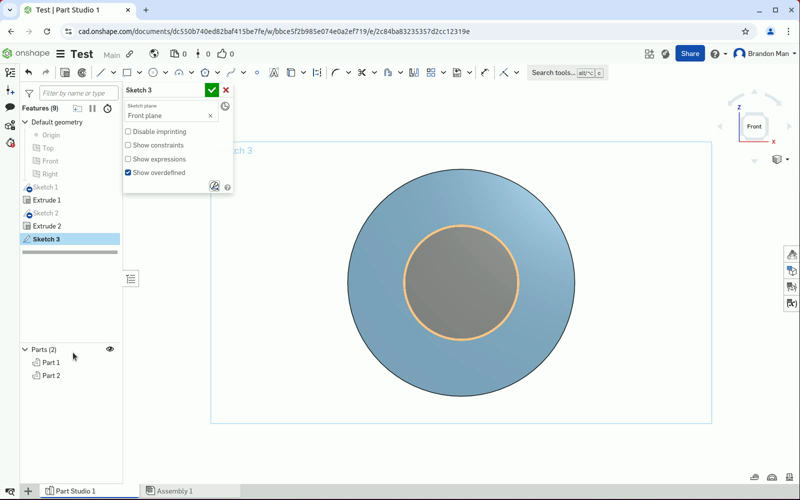
key(y)
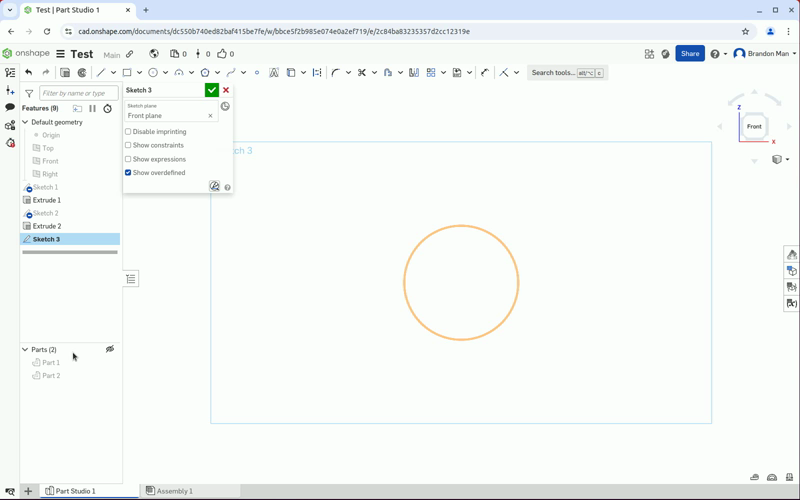
key(c)
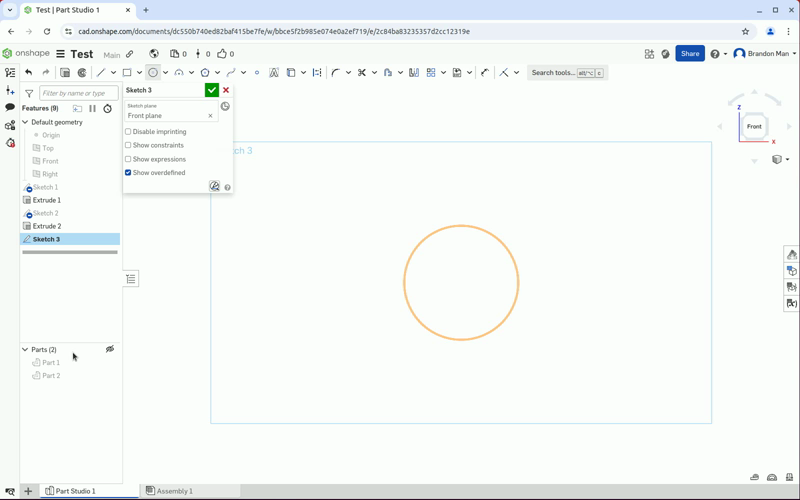
key_down(shift)
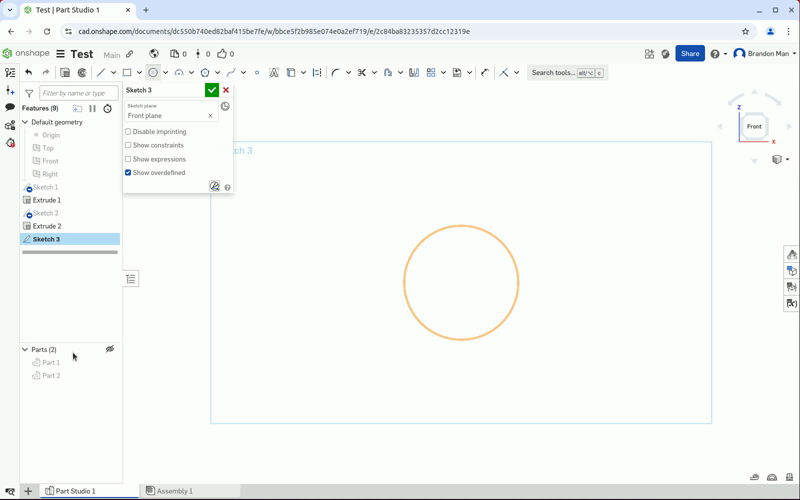
mouse_move(461, 282)
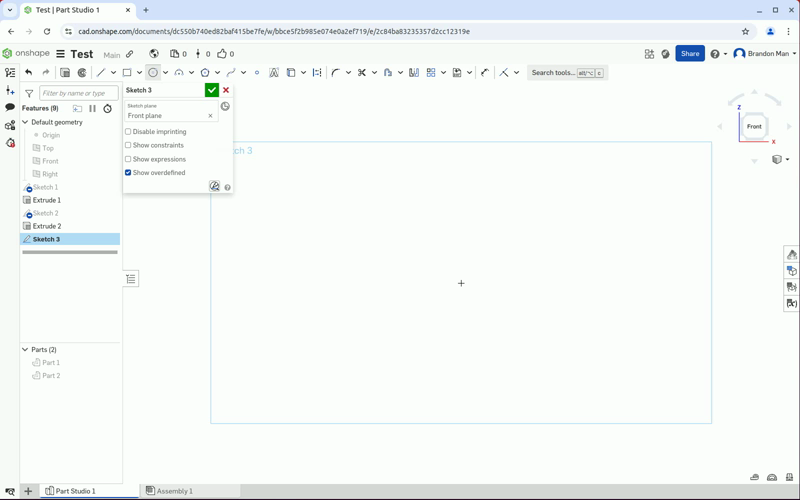
click(461, 282)
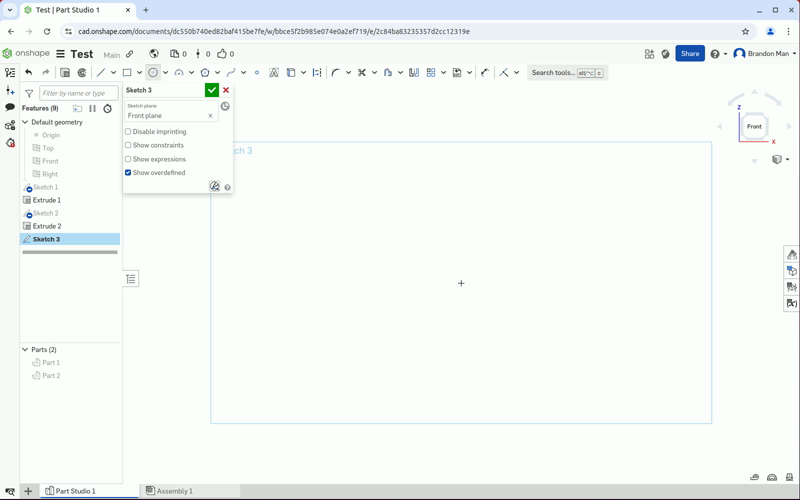
key_up(shift)
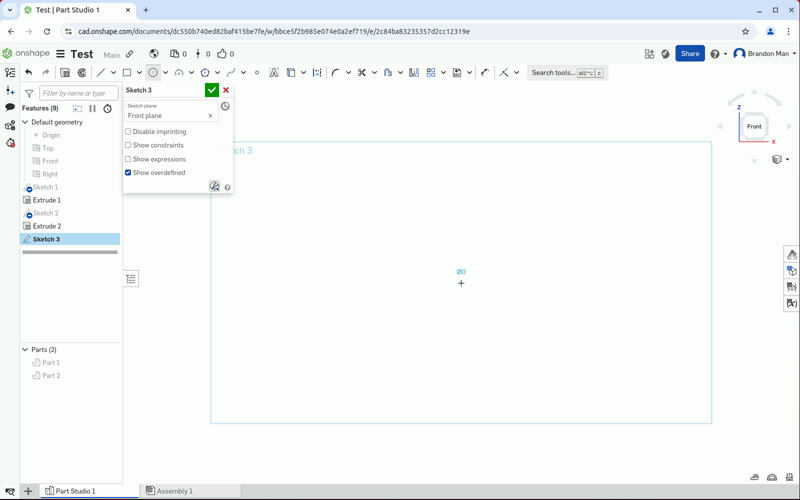
mouse_move(518, 282)
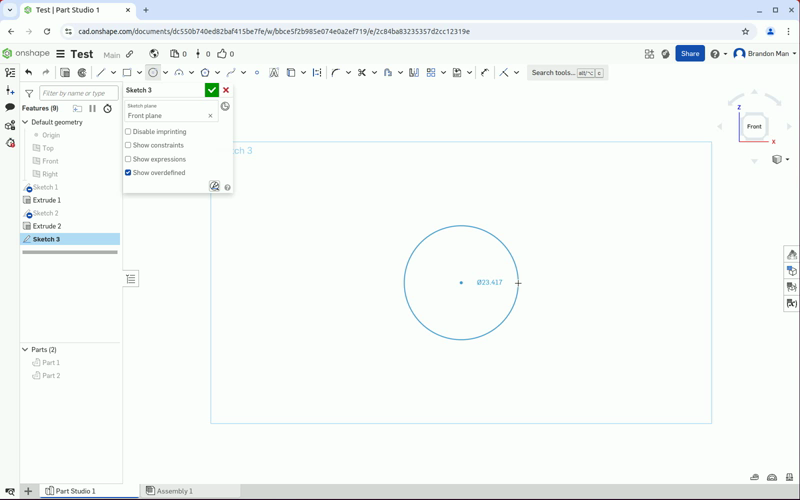
click(518, 282)
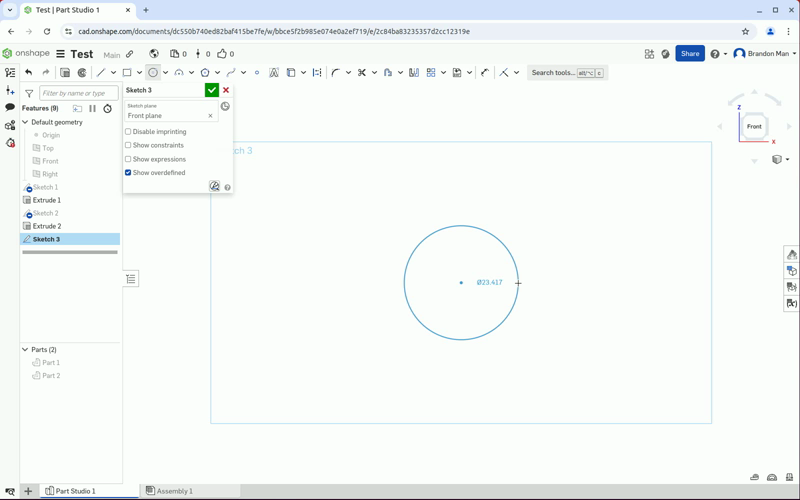
key(esc)
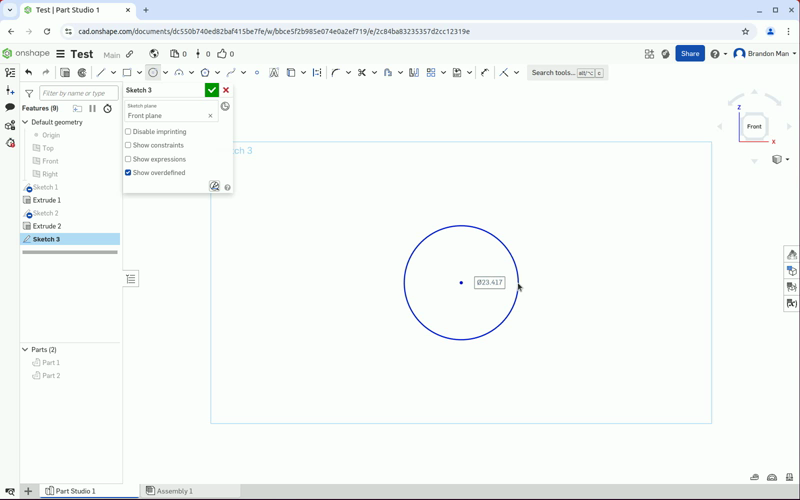
mouse_move(476, 279)
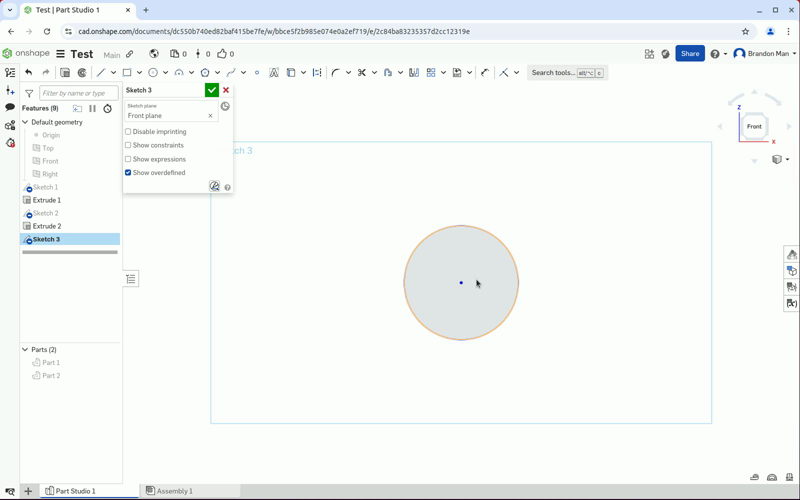
click(476, 279)
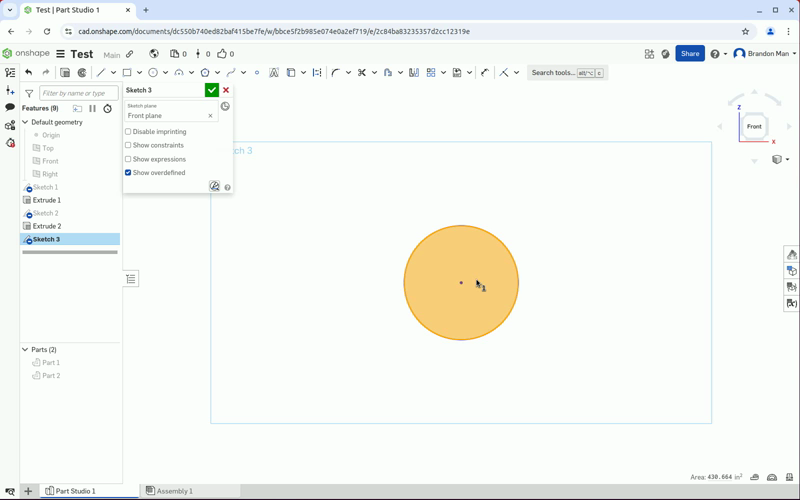
mouse_move(73, 352)
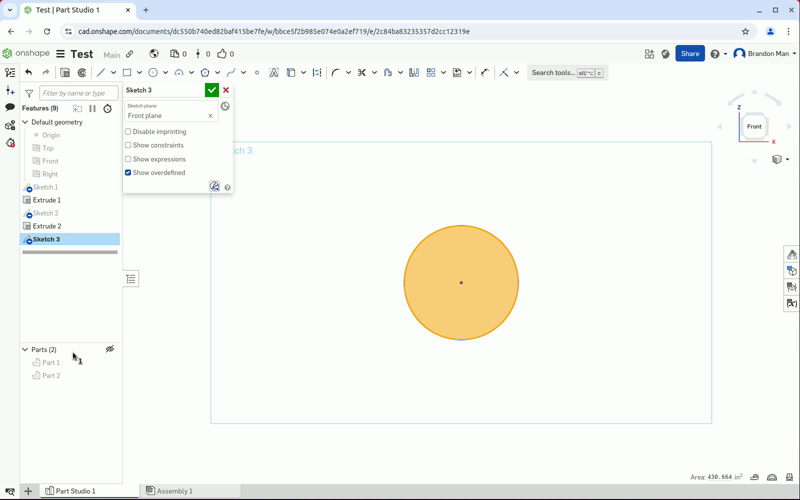
key(shift+y)
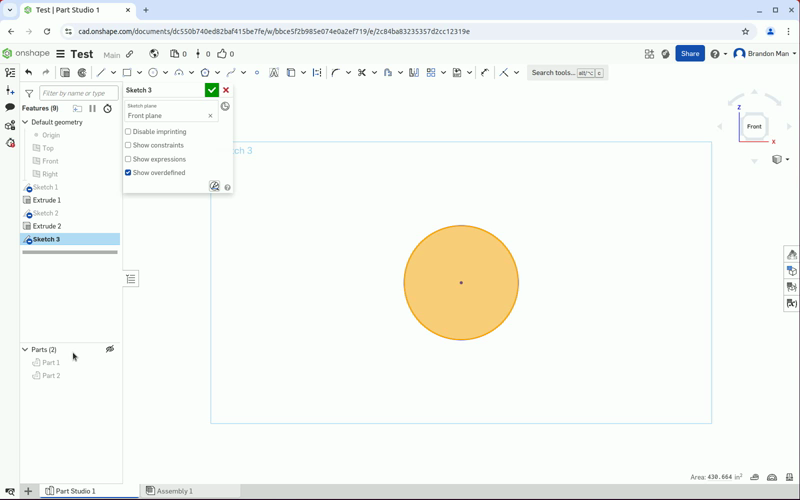
key(shift+e)
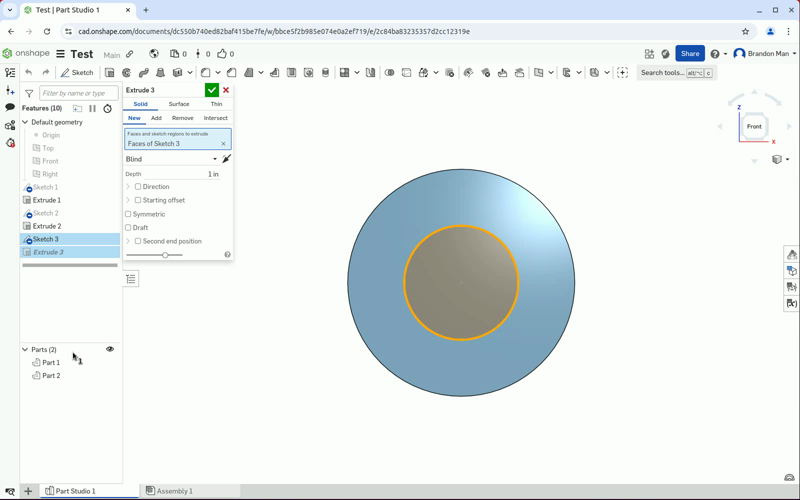
mouse_move(143, 106)
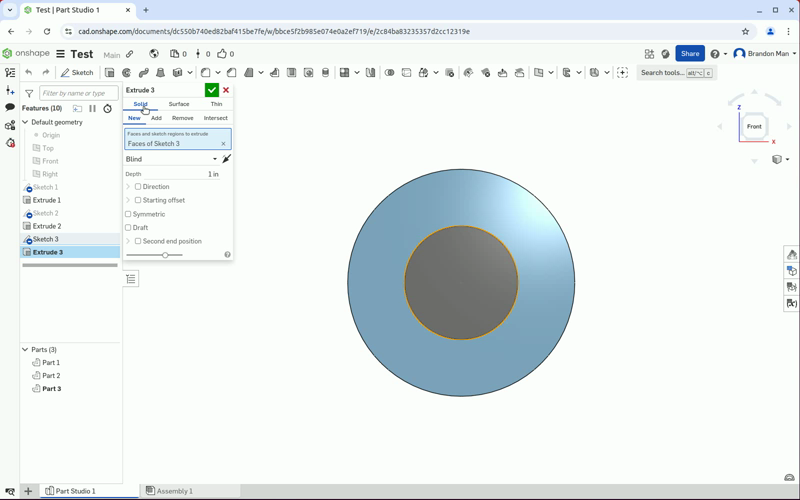
click(143, 106)
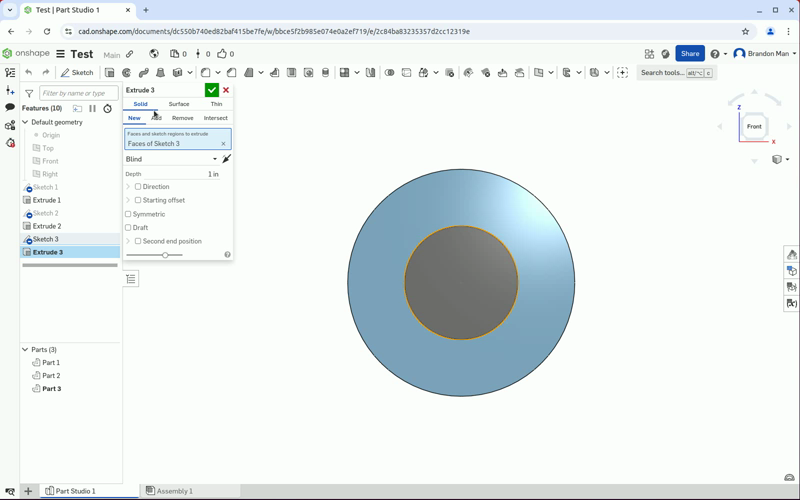
mouse_move(186, 120)
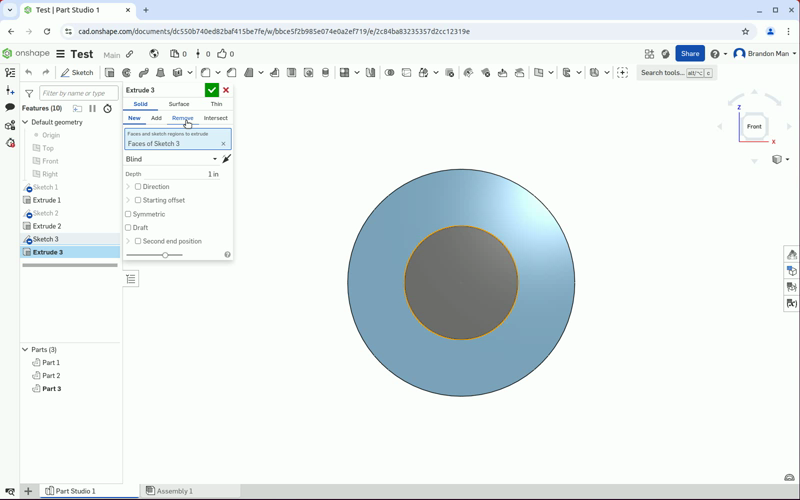
click(186, 120)
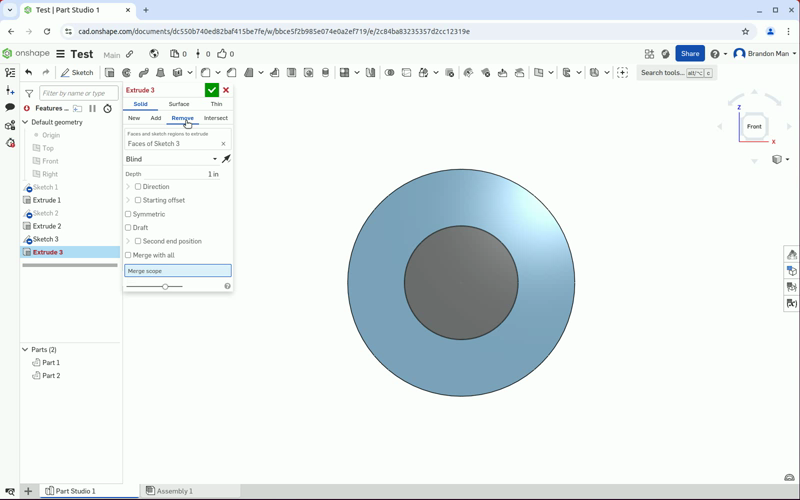
key(tab, 4)
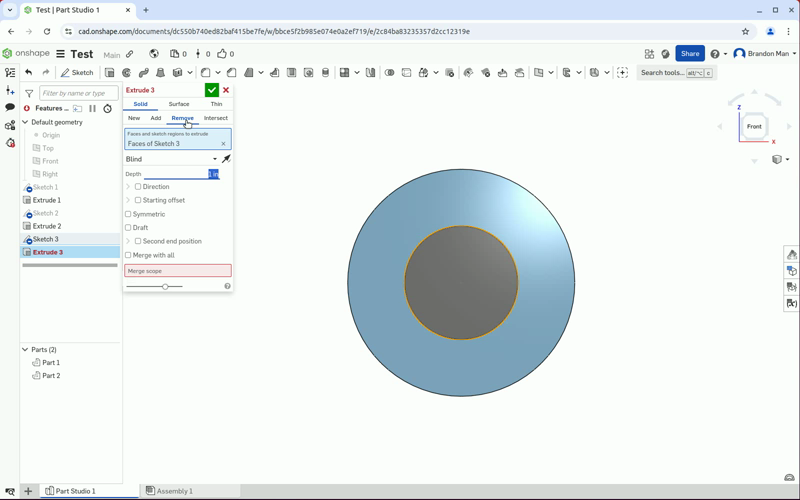
text(-4.574)
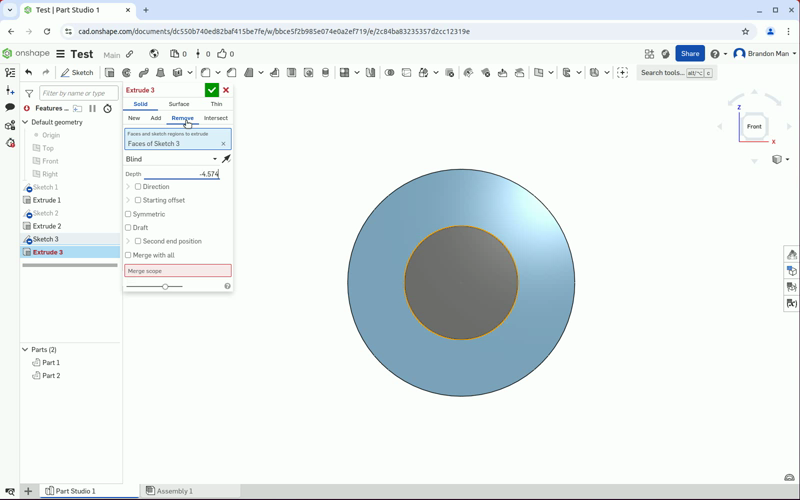
key(tab, 6)
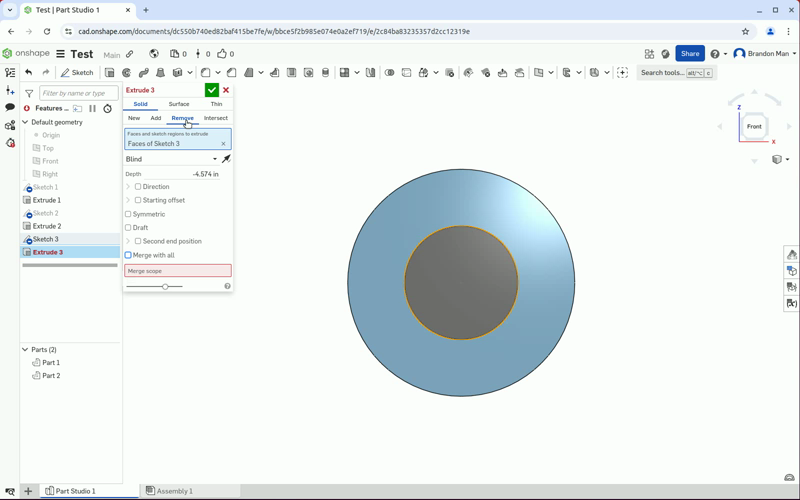
key(space)
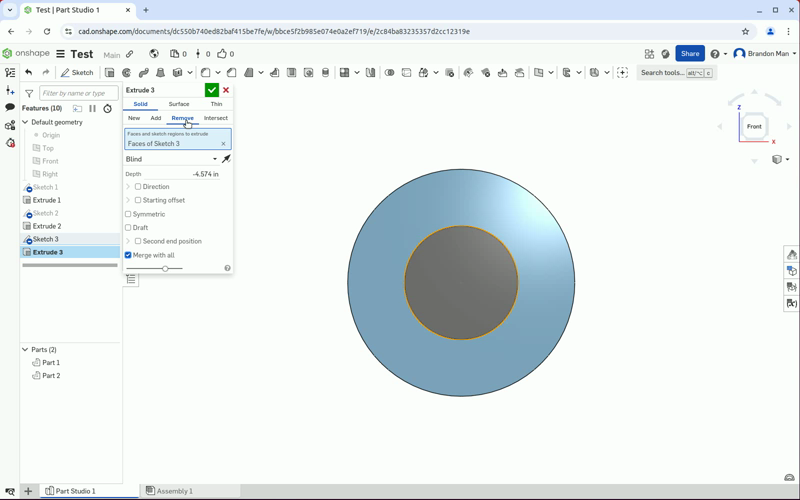
key(enter)
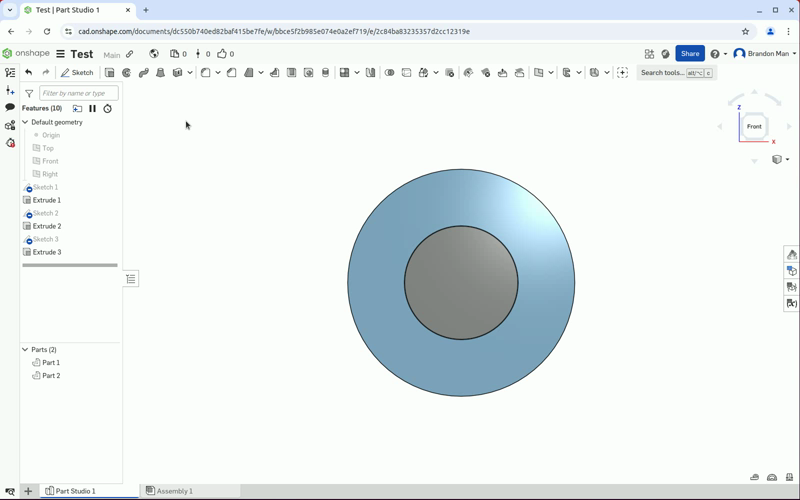
key(shift+h)
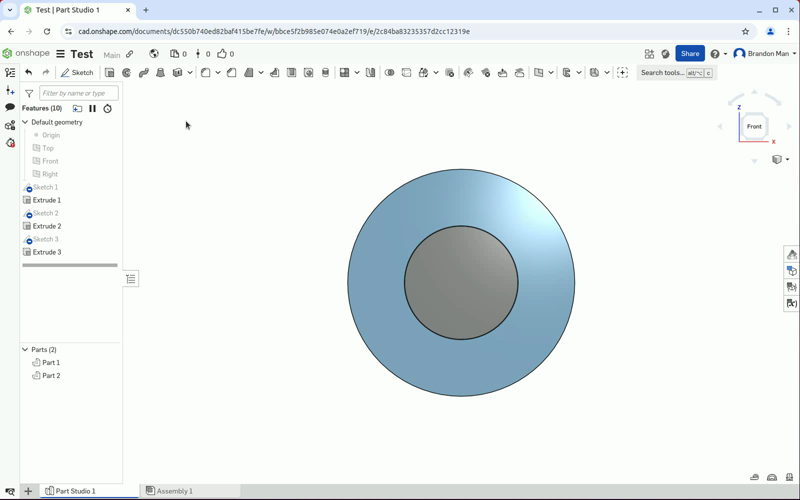
key(shift+h)
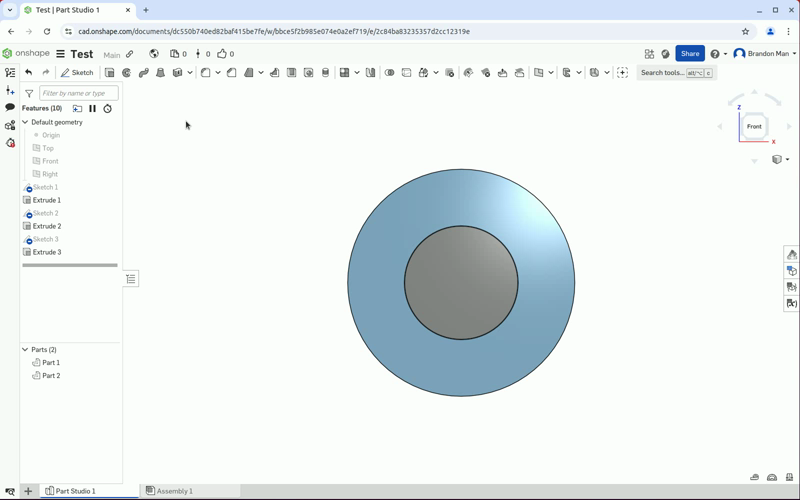
mouse_move(73, 189)
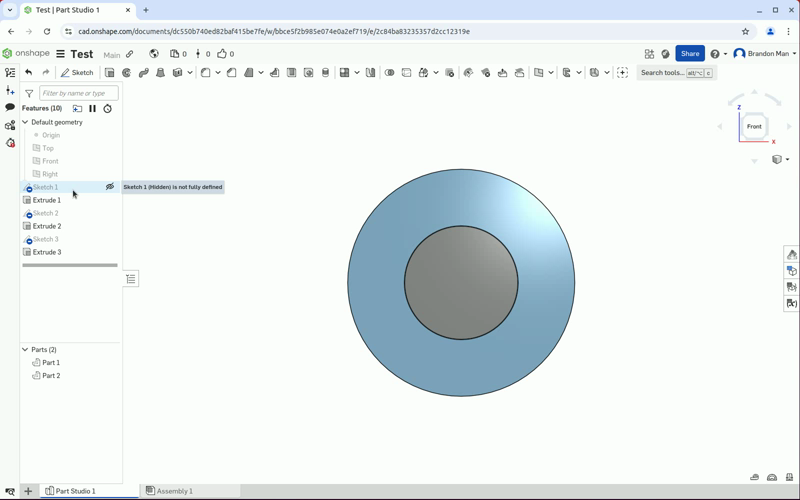
click(73, 189)
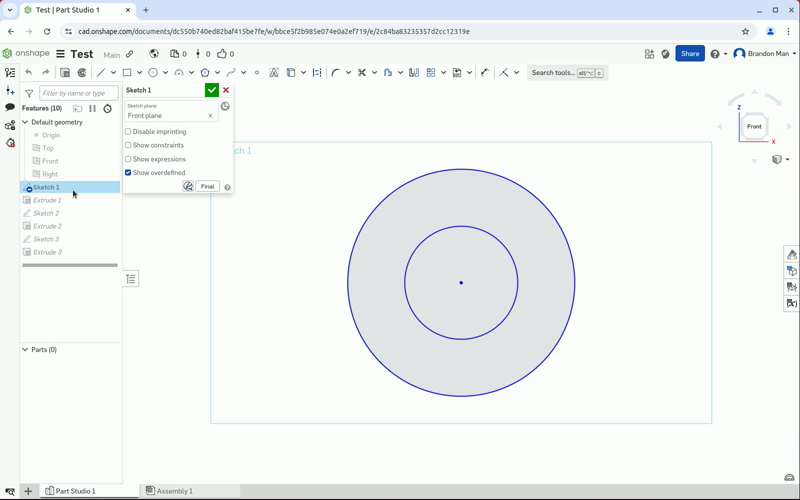
mouse_move(229, 92)
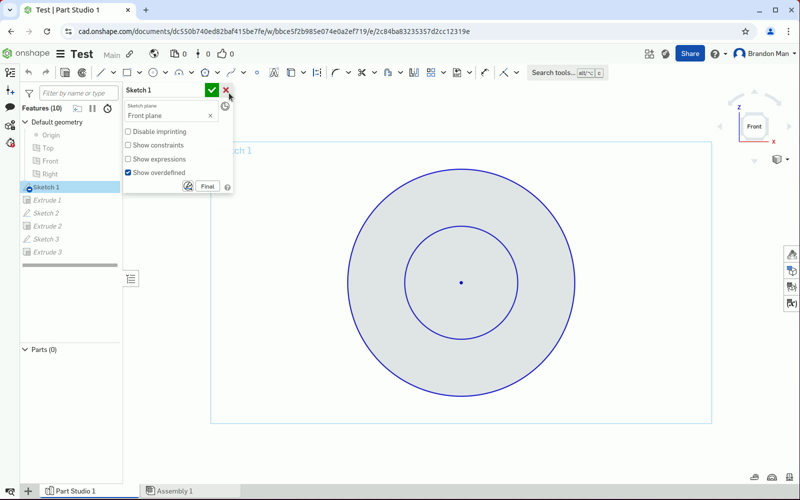
click(229, 92)
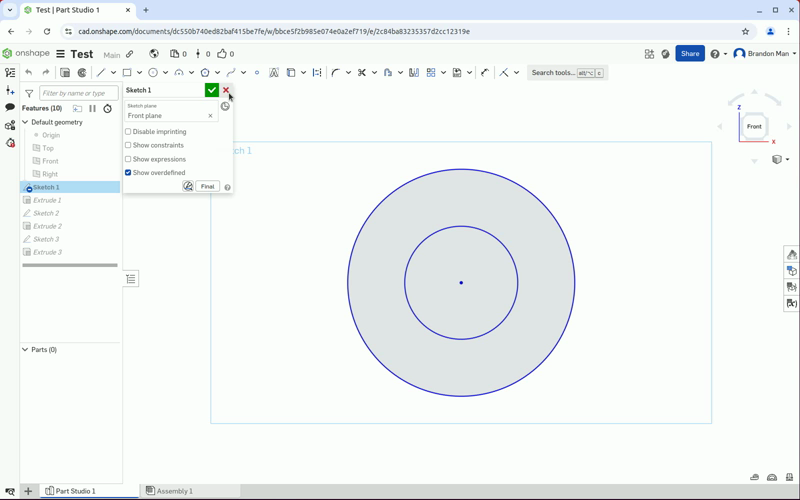
key(shift+s)
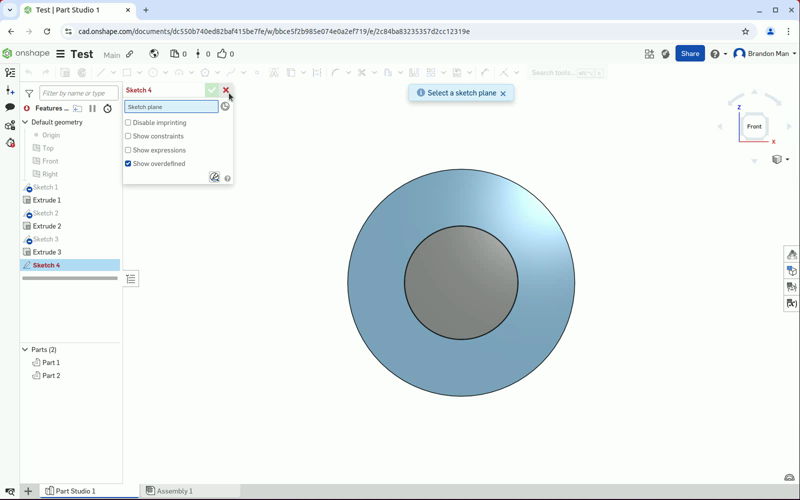
mouse_move(73, 163)
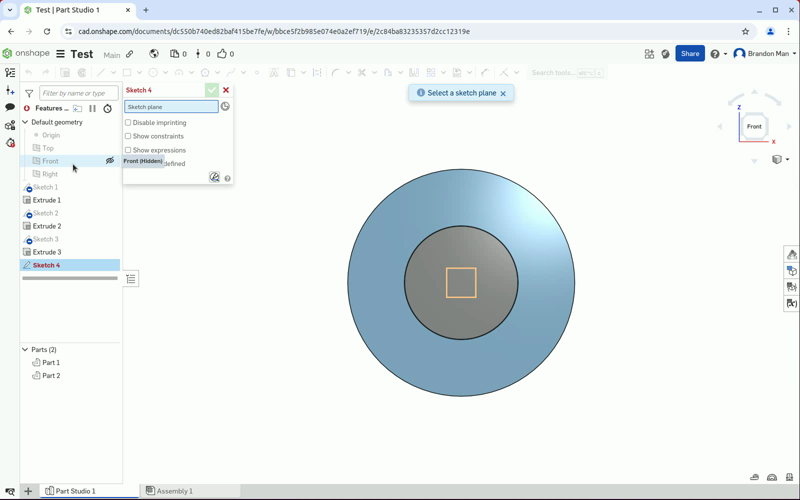
click(73, 163)
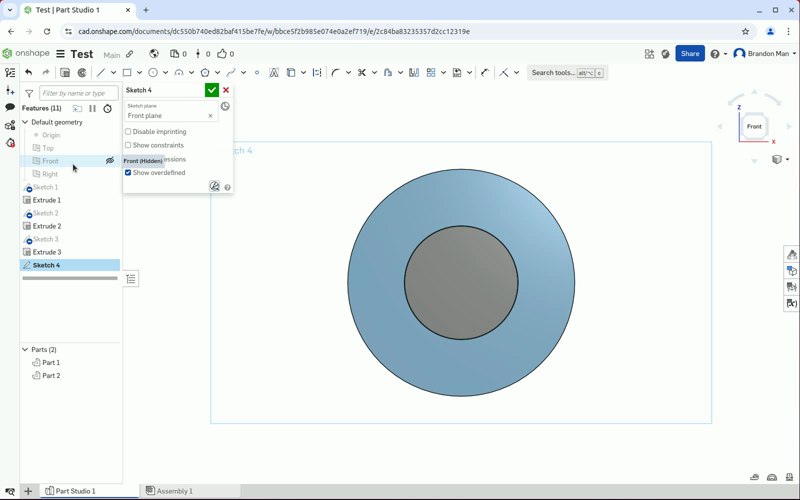
mouse_move(73, 352)
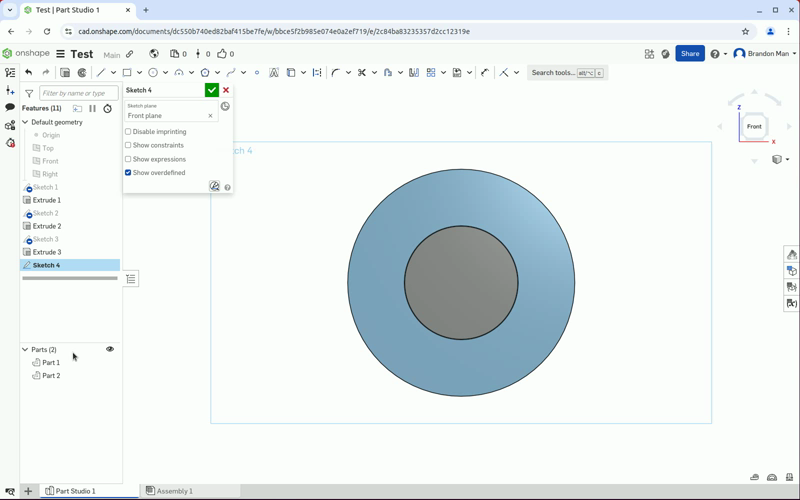
key(y)
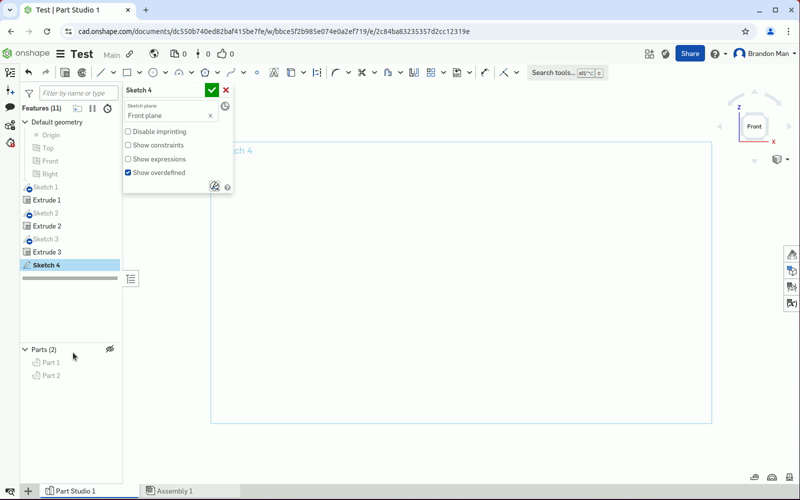
key(c)
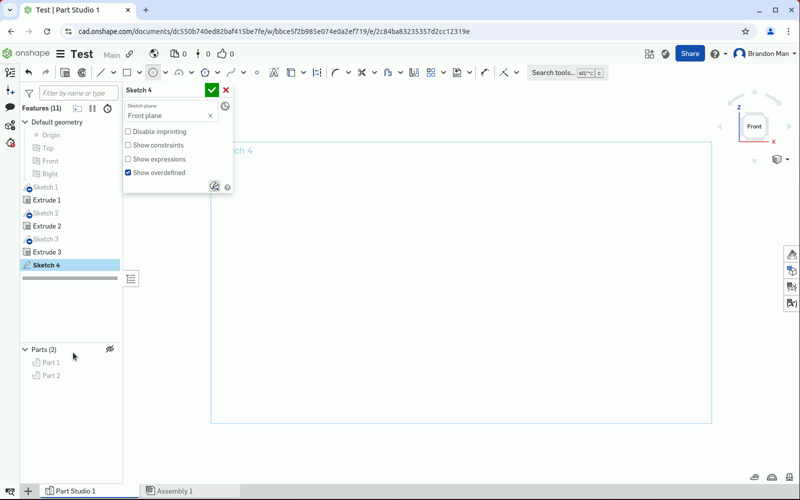
key_down(shift)
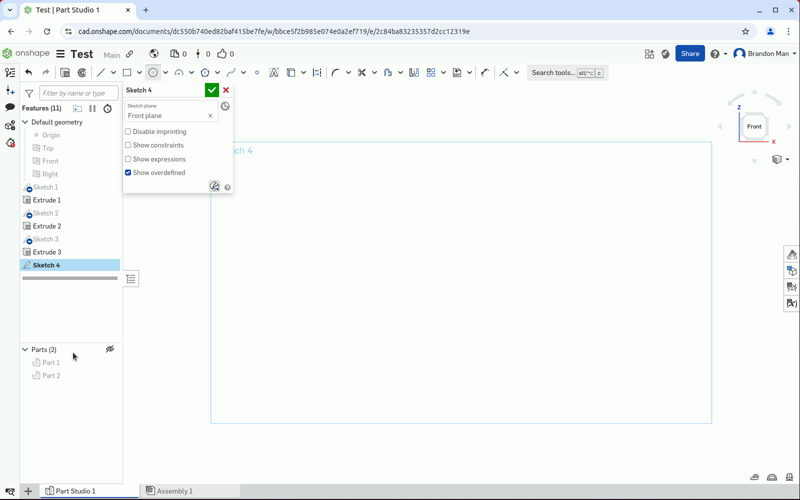
mouse_move(461, 282)
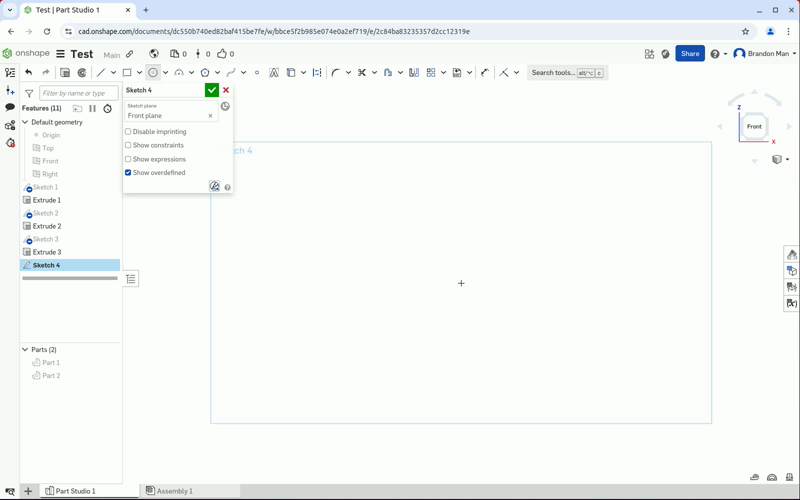
click(461, 282)
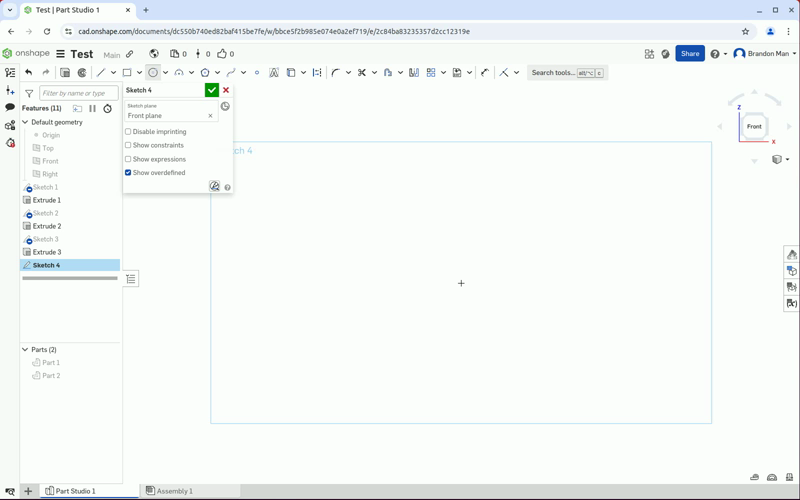
key_up(shift)
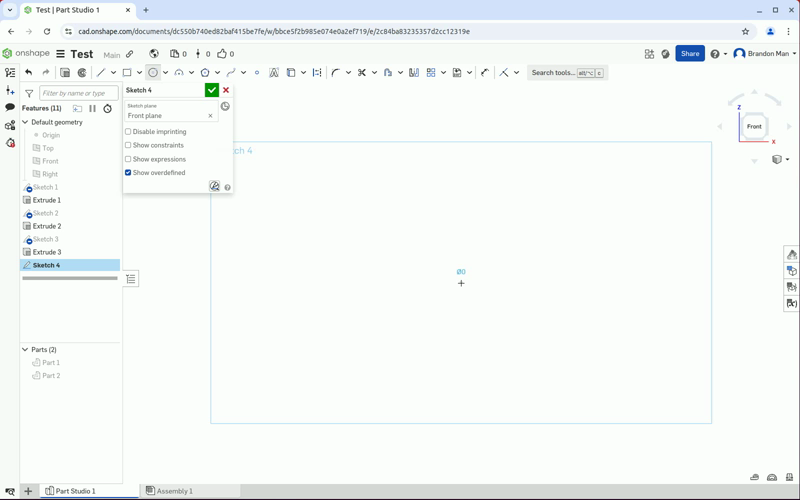
mouse_move(518, 282)
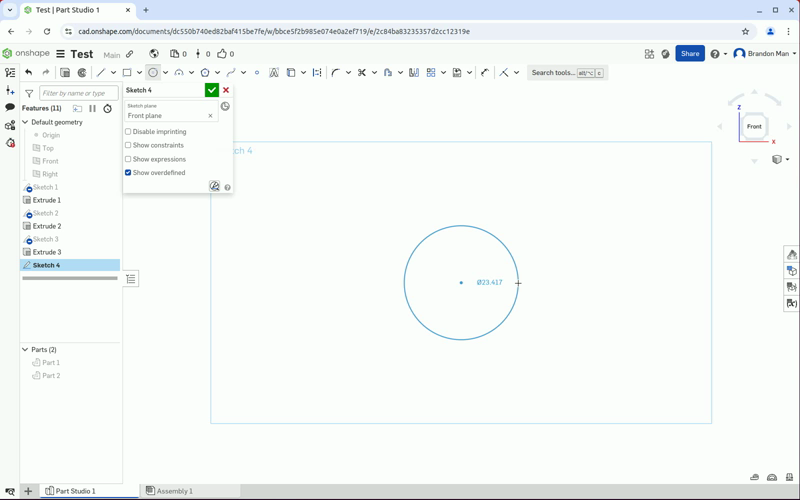
click(518, 282)
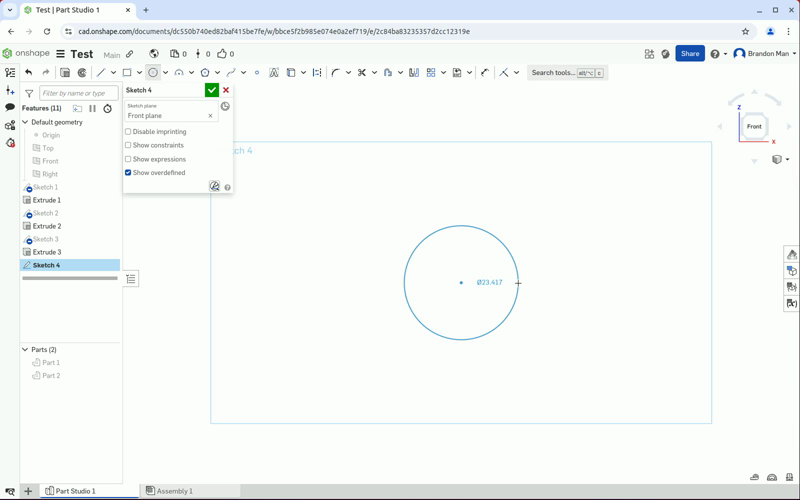
key(esc)
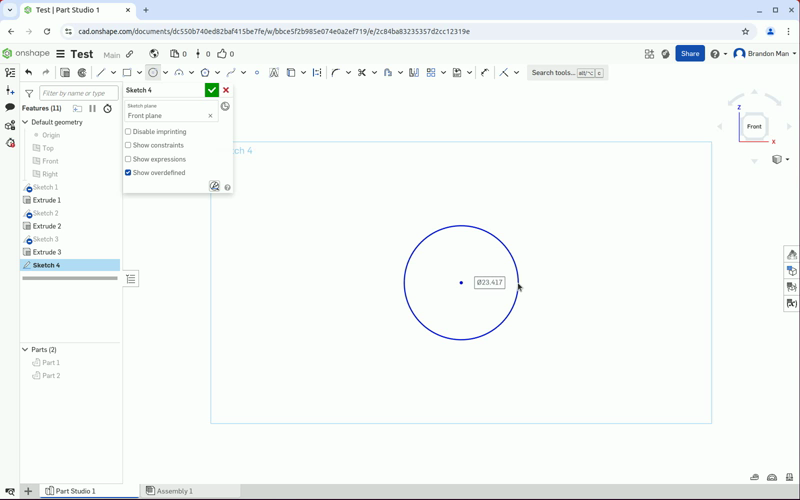
mouse_move(437, 304)
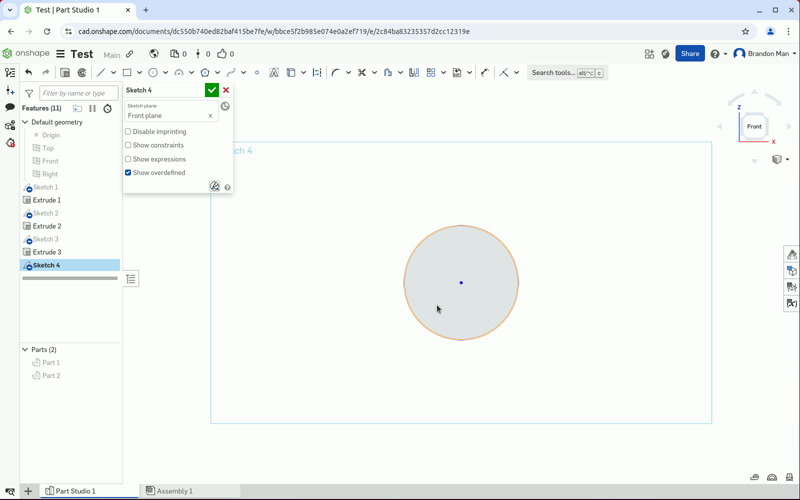
click(437, 304)
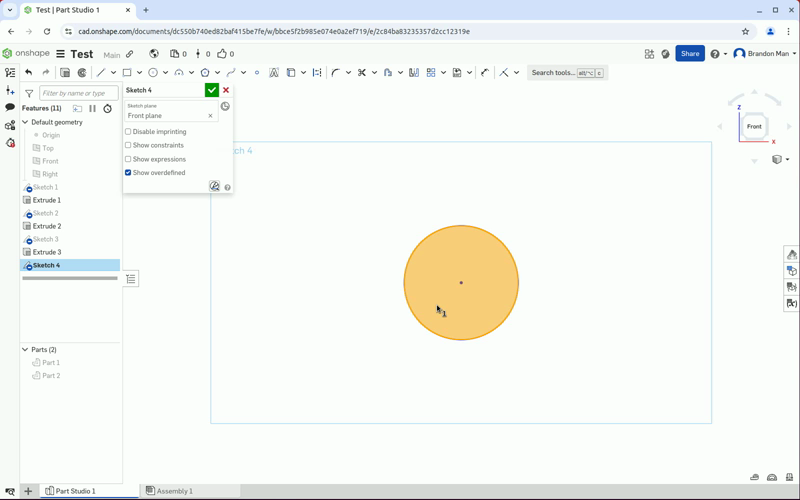
mouse_move(73, 352)
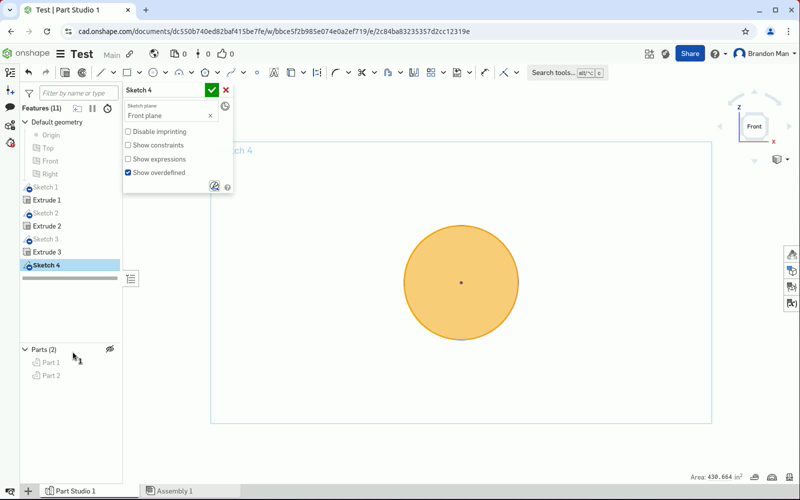
key(shift+y)
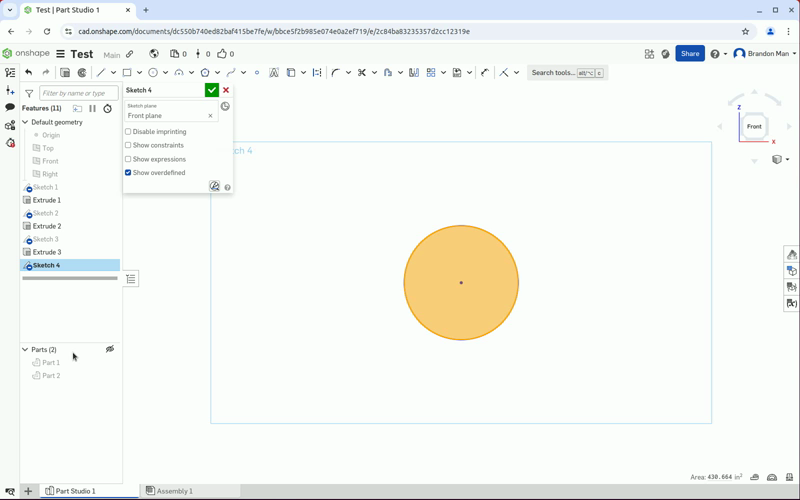
key(shift+e)
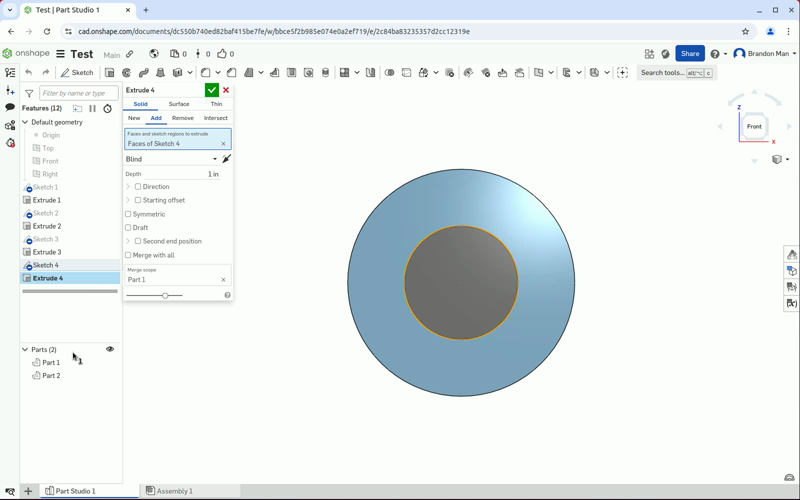
mouse_move(143, 106)
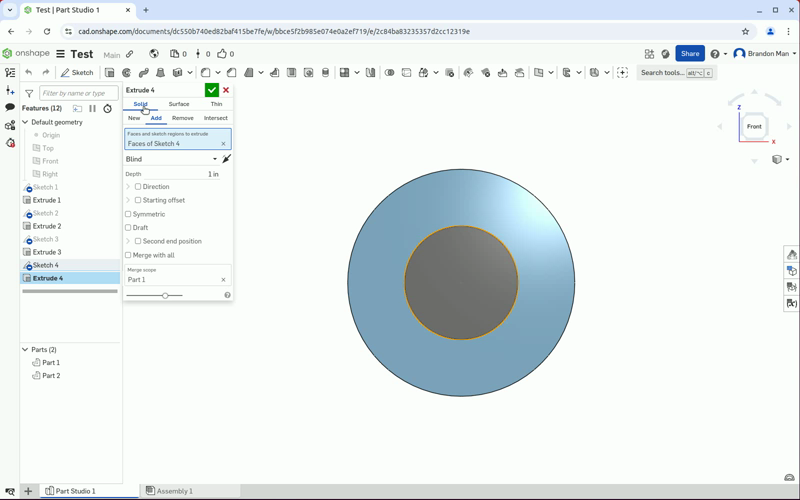
click(143, 106)
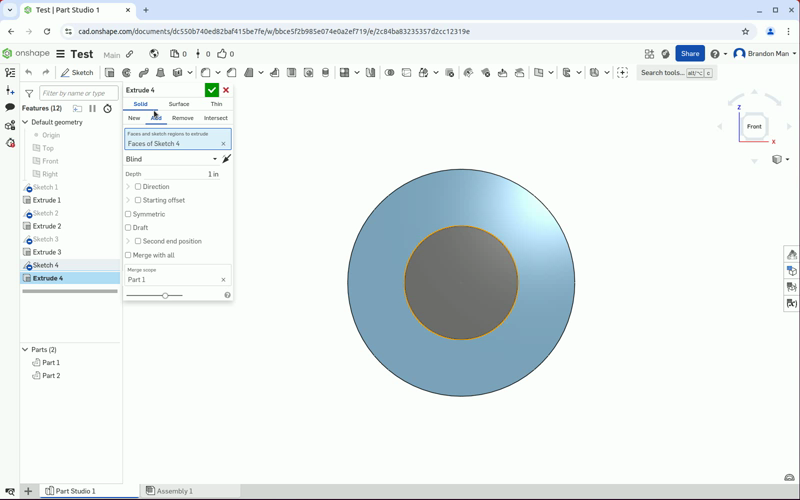
mouse_move(186, 120)
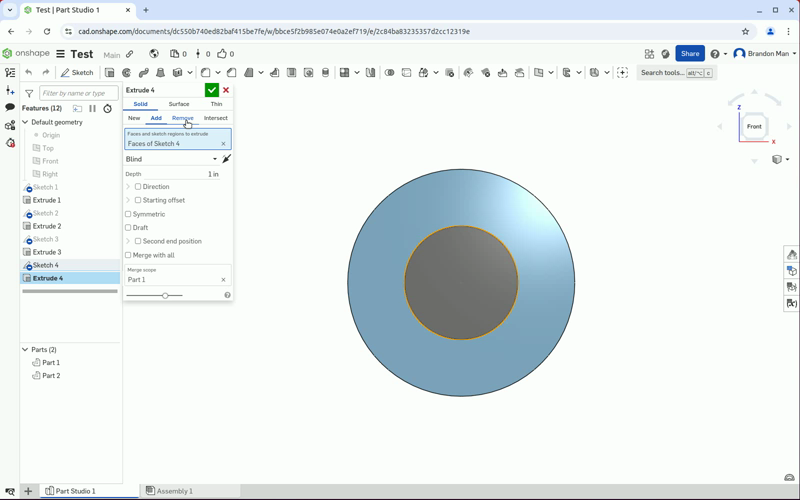
click(186, 120)
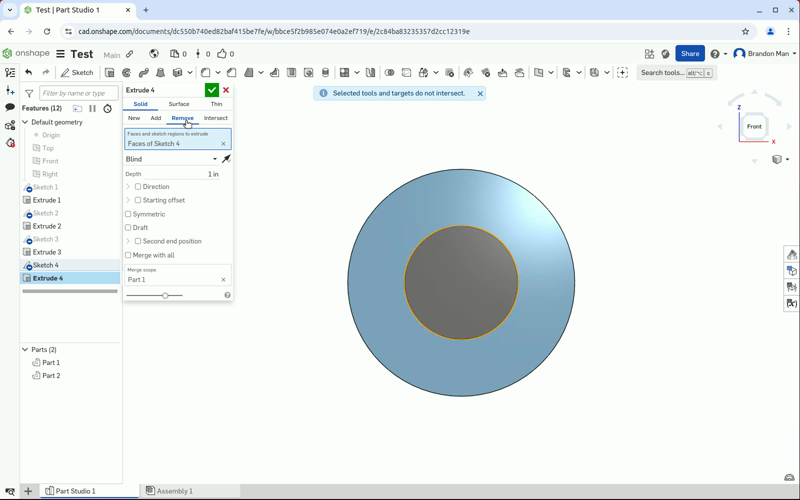
key(tab, 4)
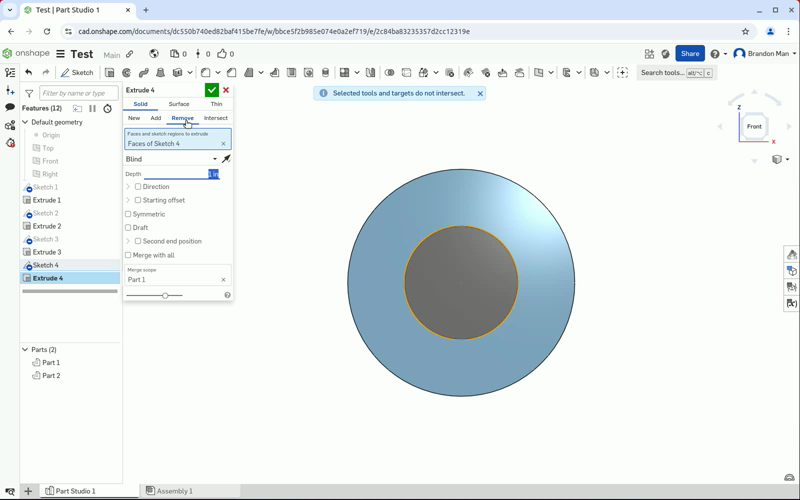
text(-4.574)
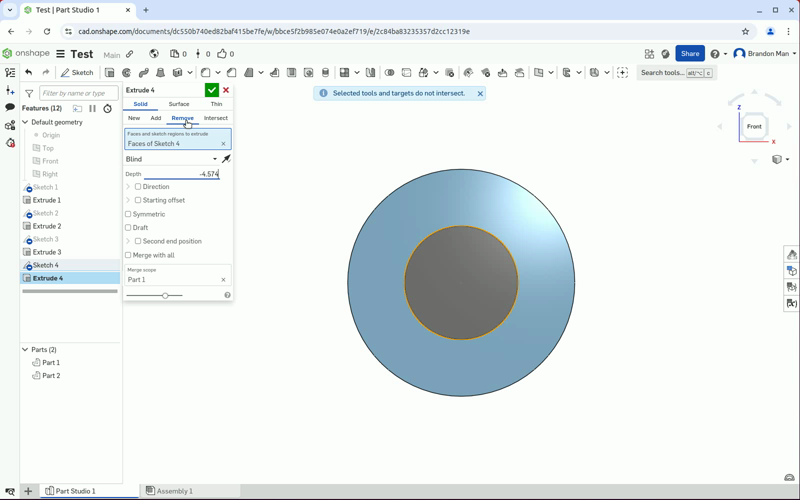
key(tab, 6)
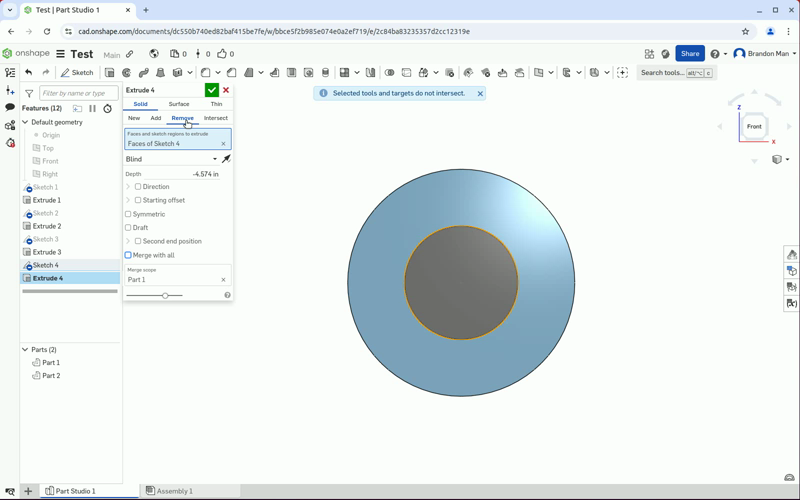
key(space)
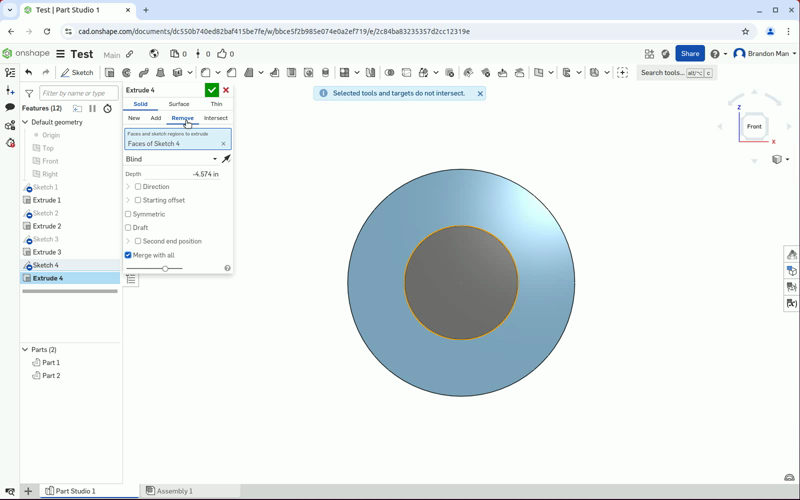
key(enter)
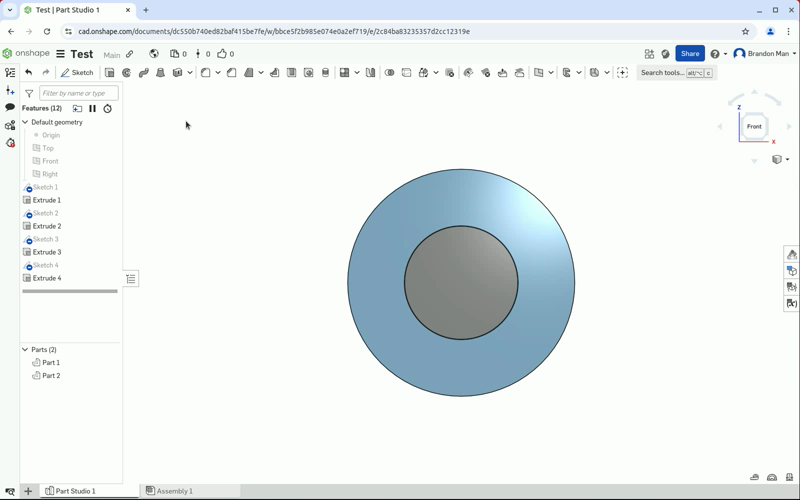
key(shift+h)
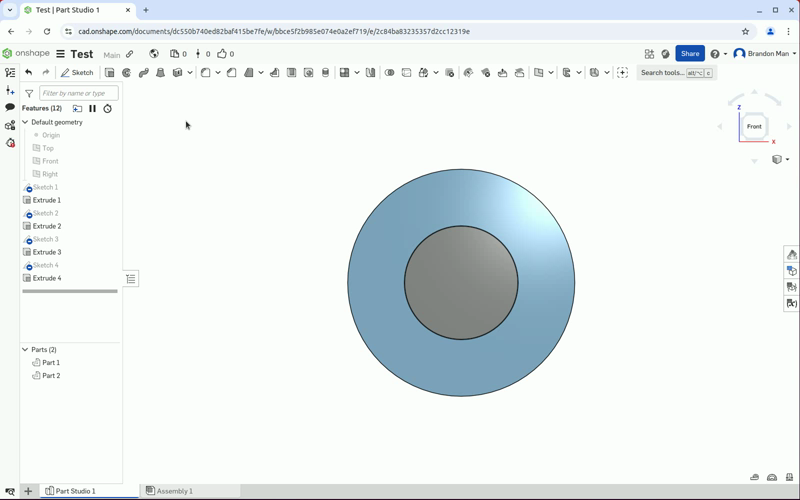
key(shift+h)
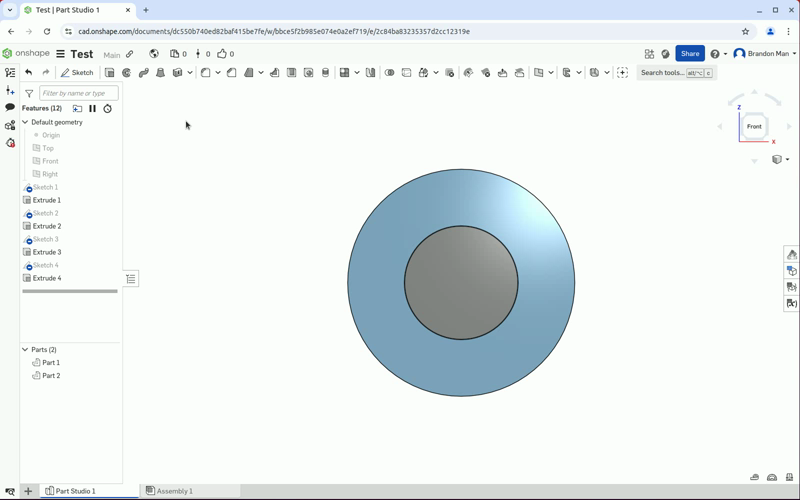
key(shift+7)
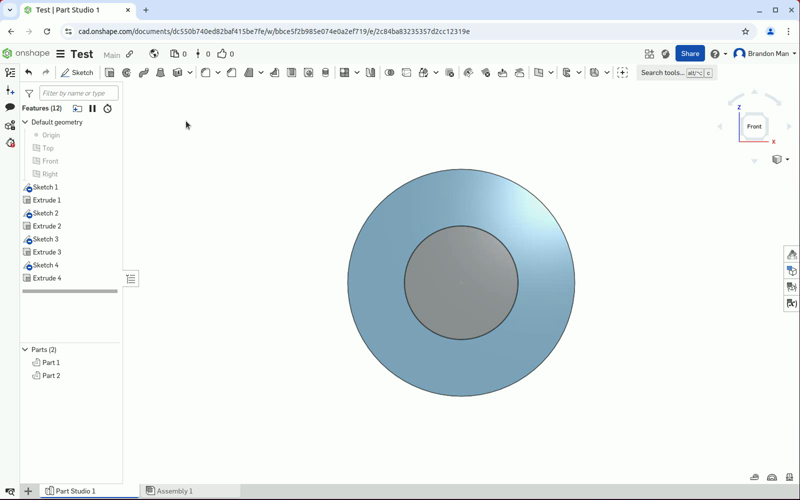
key(left, 2)
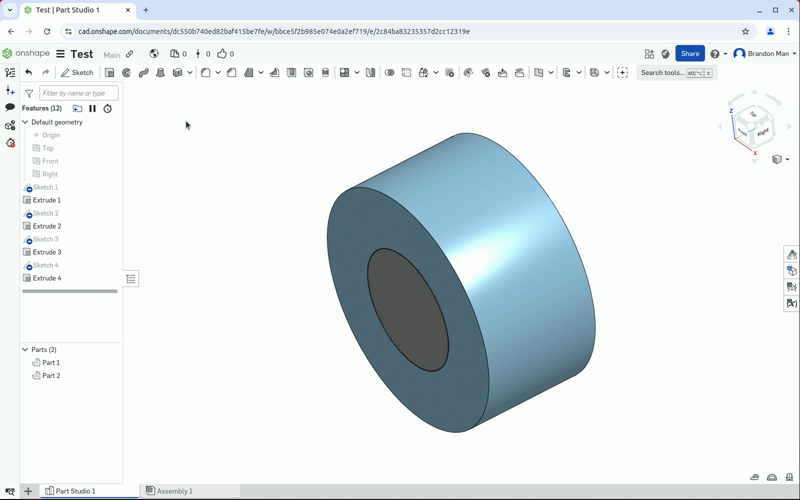
key(down, 2)
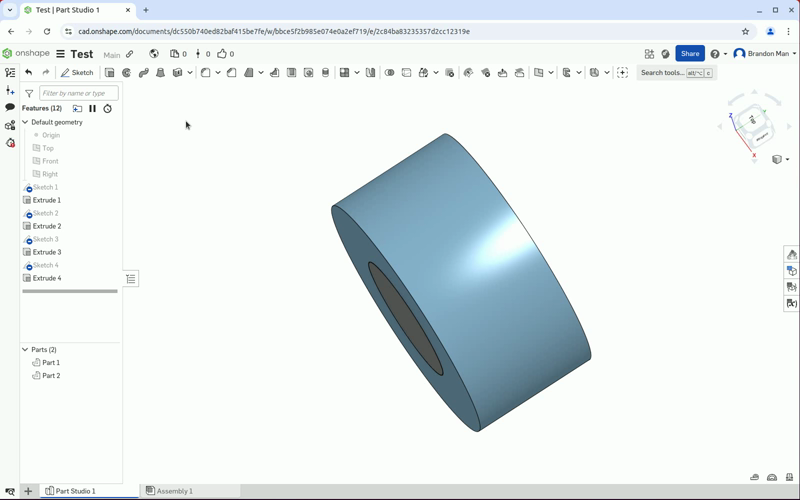
key(up, 2)
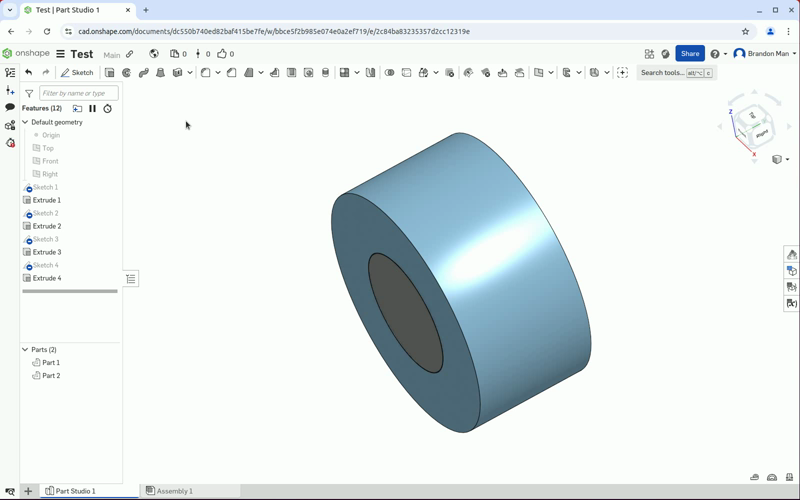
key(right, 2)
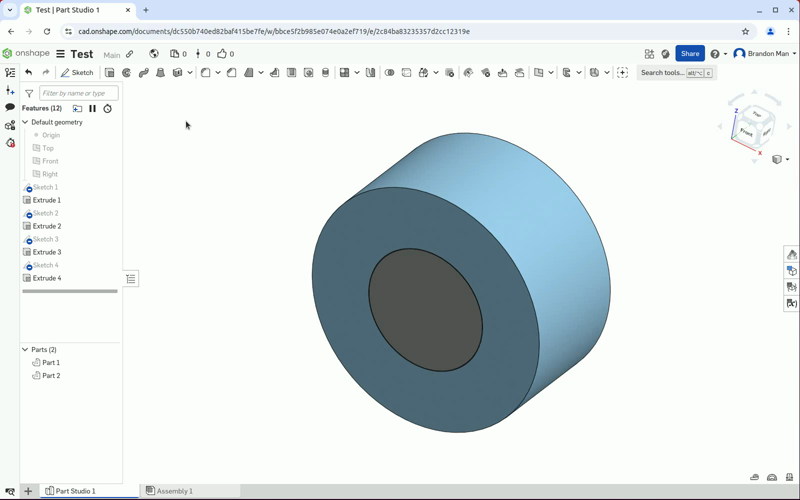
mouse_move(73, 189)
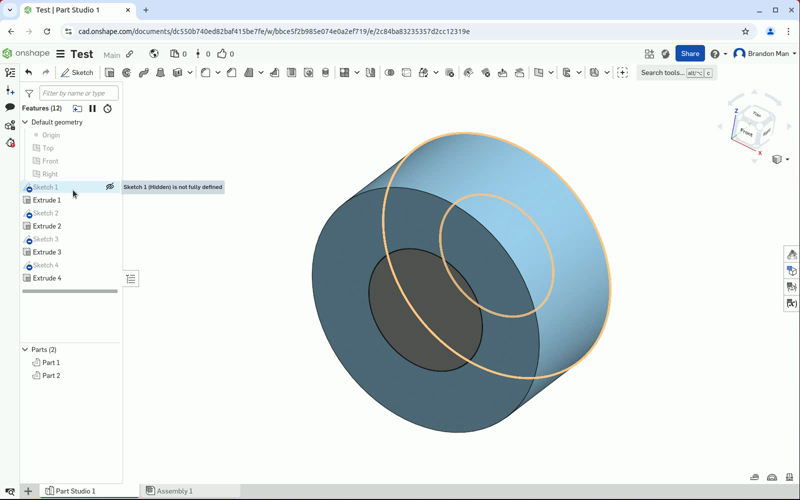
click(73, 189)